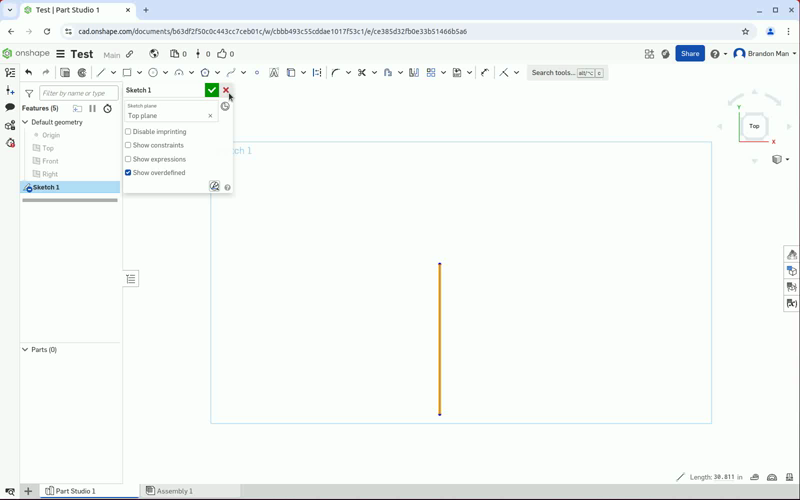
key(shift+h)
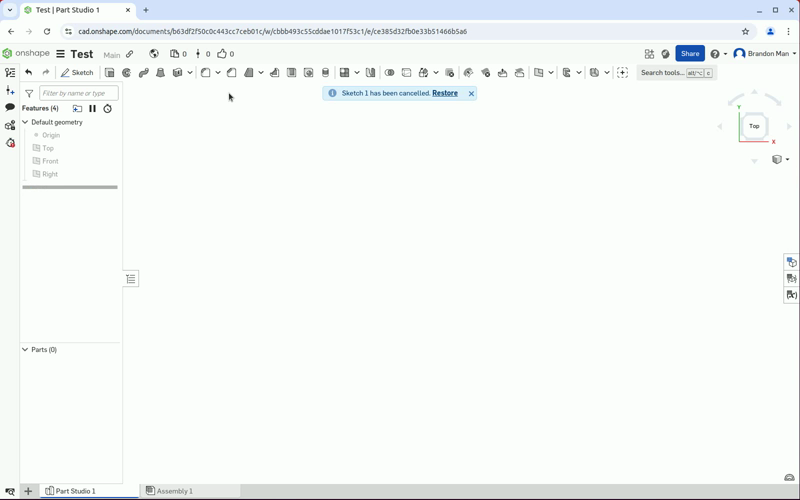
mouse_move(73, 352)
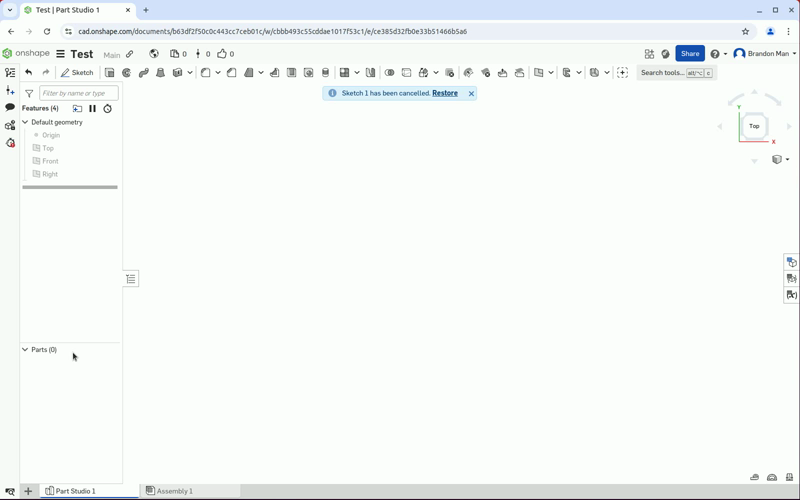
key(y)
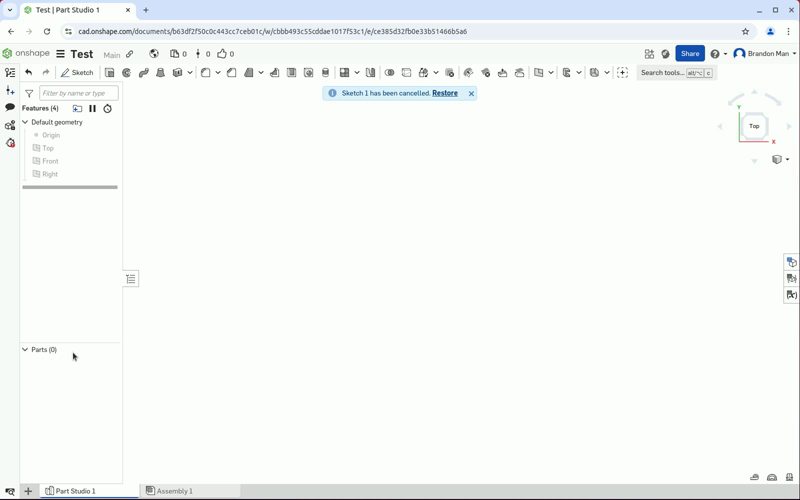
key(shift+p)
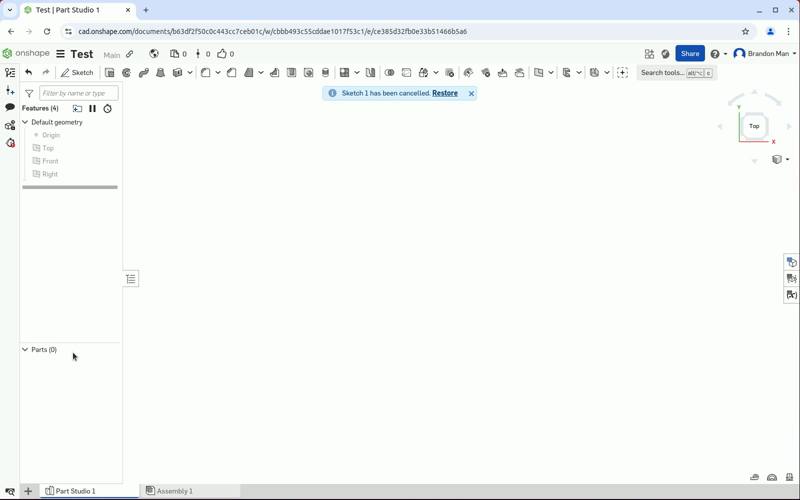
key(space)
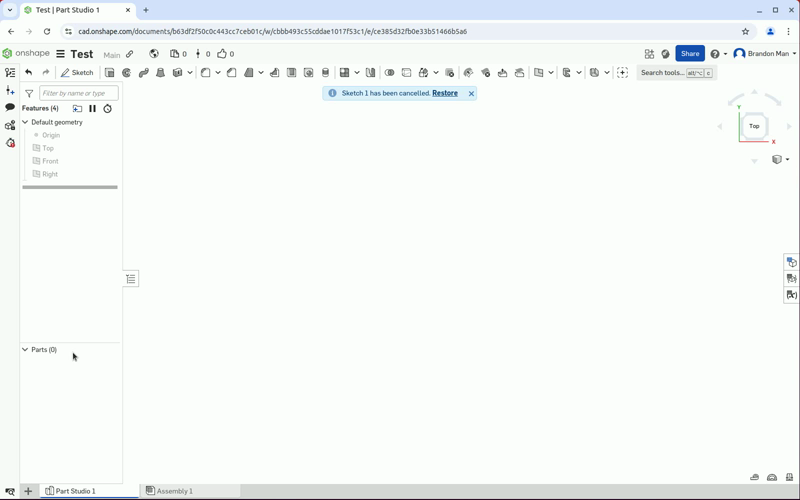
key_down(shift)
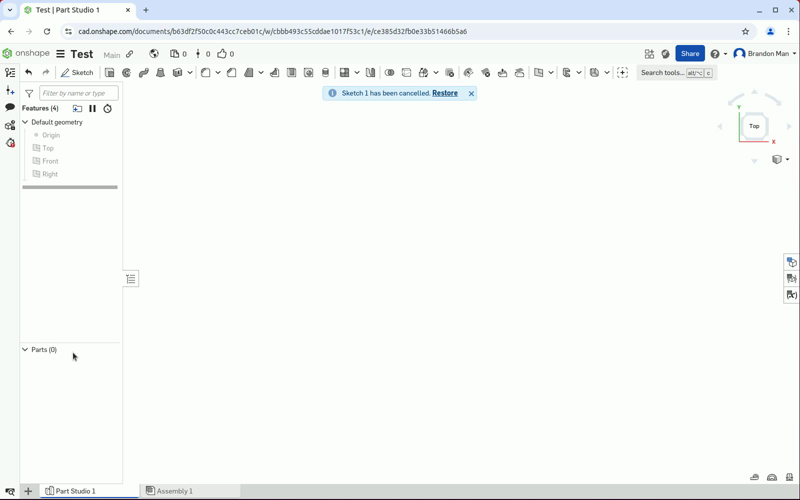
key(up)
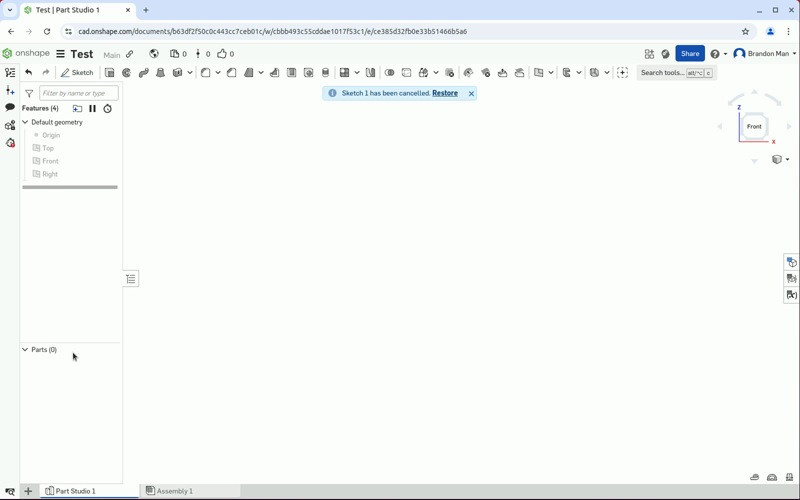
key_up(shift)
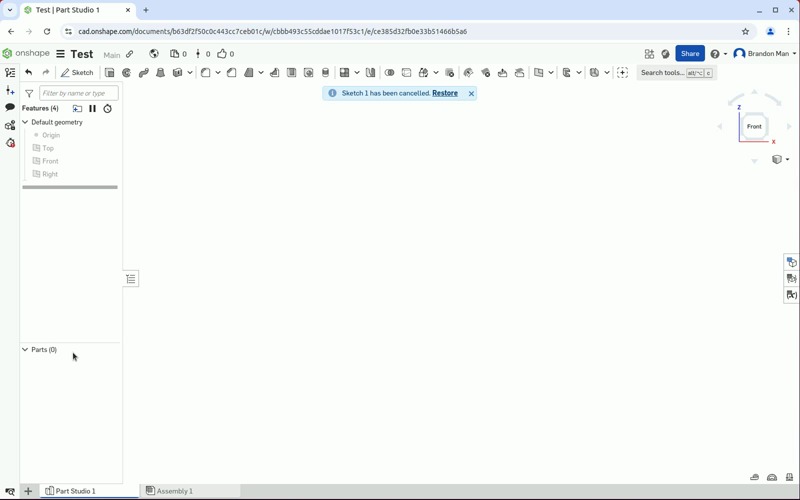
mouse_move(73, 352)
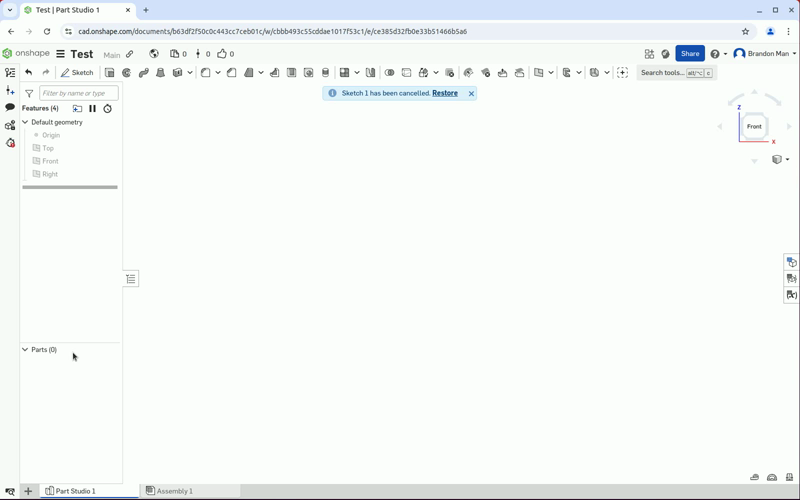
key(shift+y)
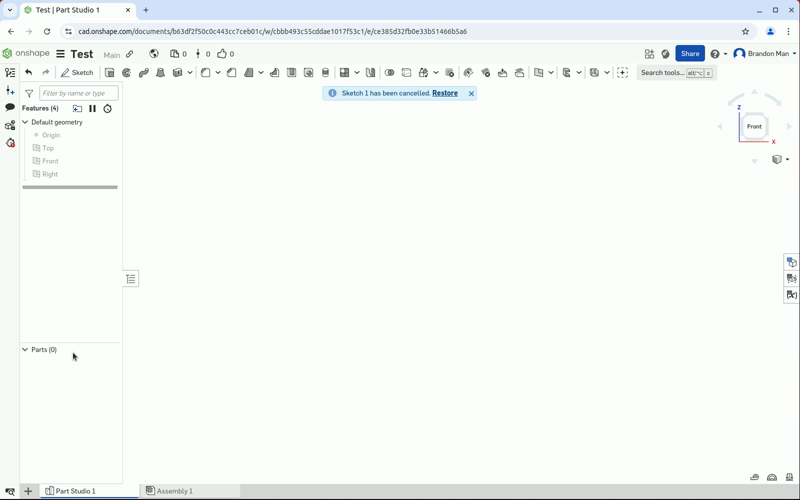
key(shift+s)
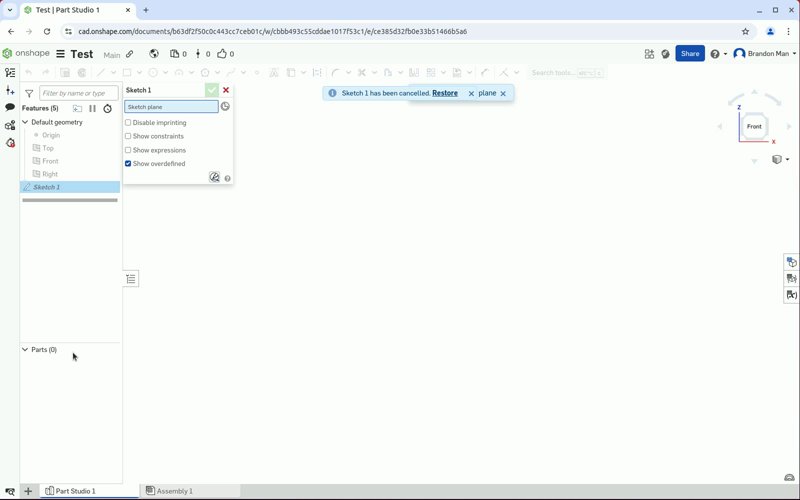
mouse_move(73, 163)
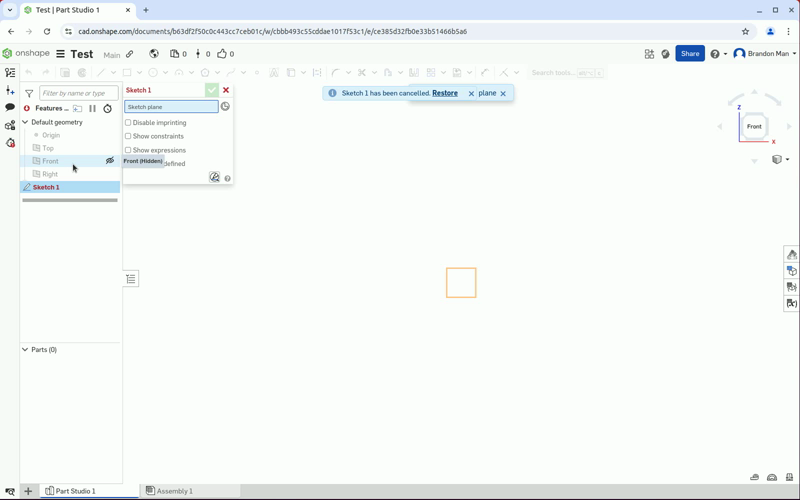
click(73, 163)
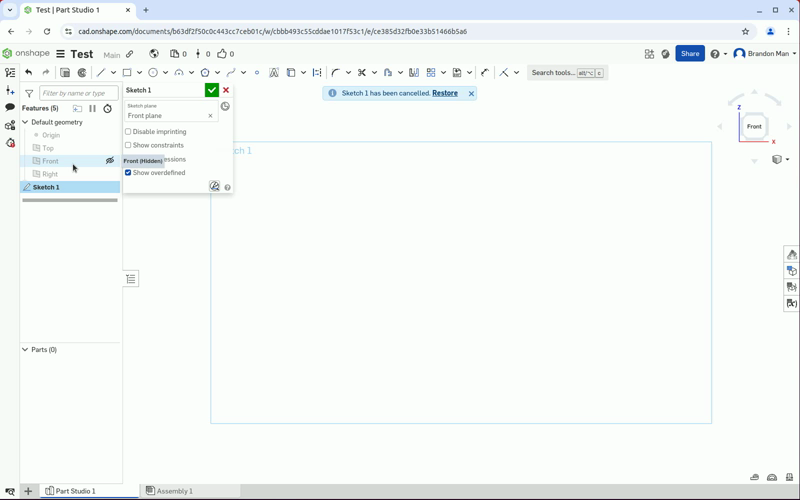
mouse_move(73, 352)
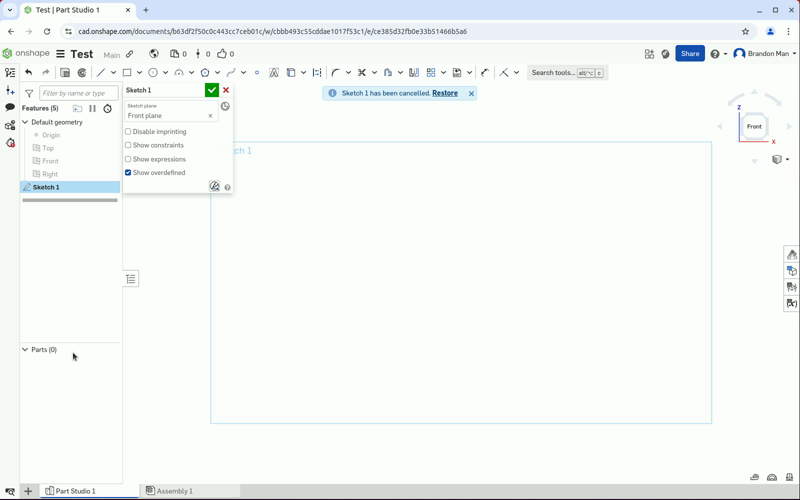
key(y)
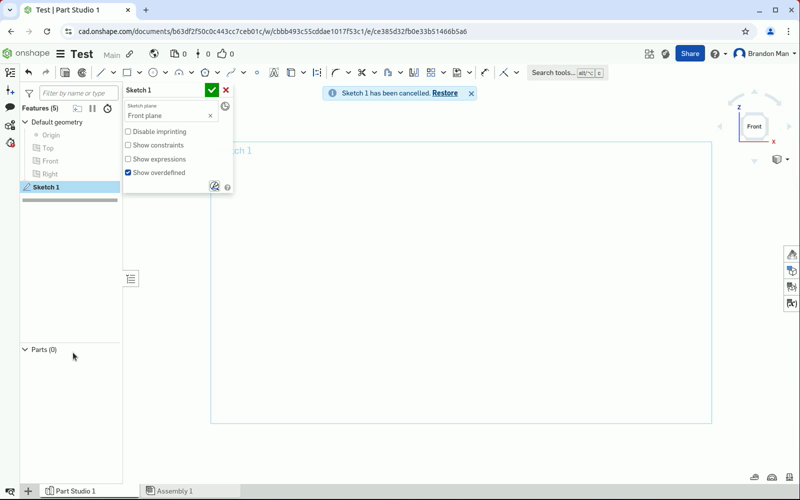
key(c)
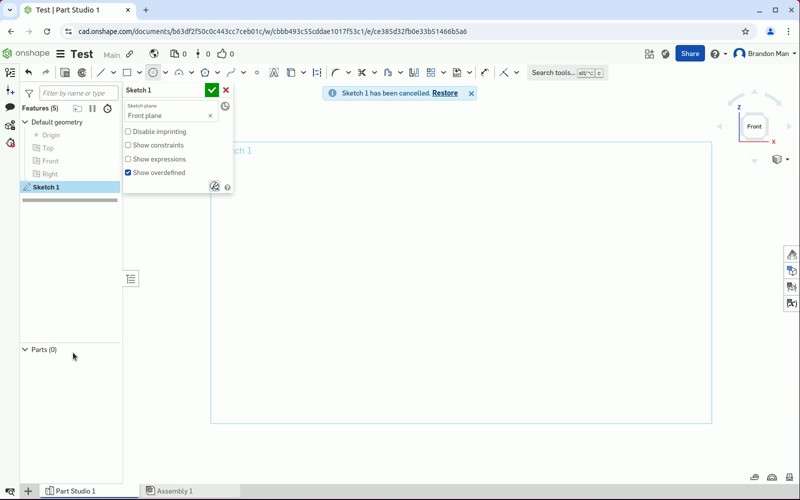
key_down(shift)
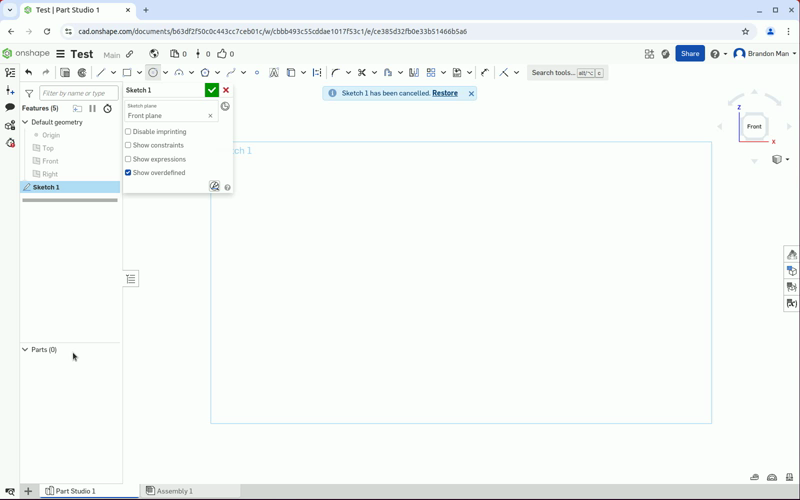
mouse_move(461, 282)
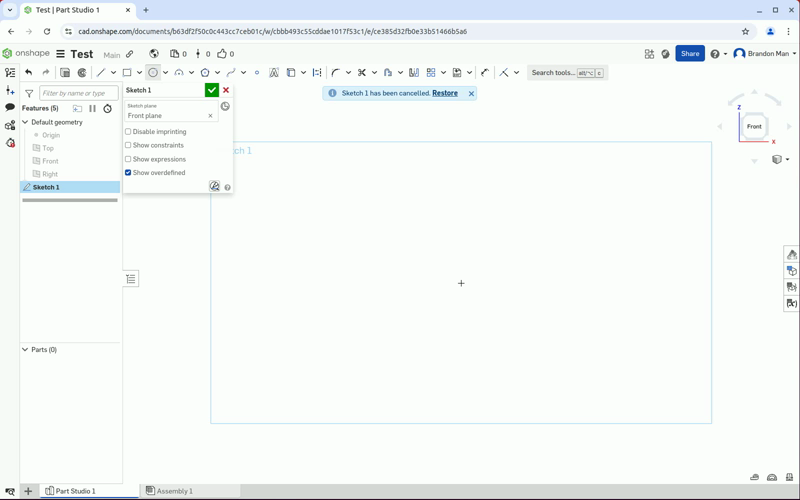
click(461, 282)
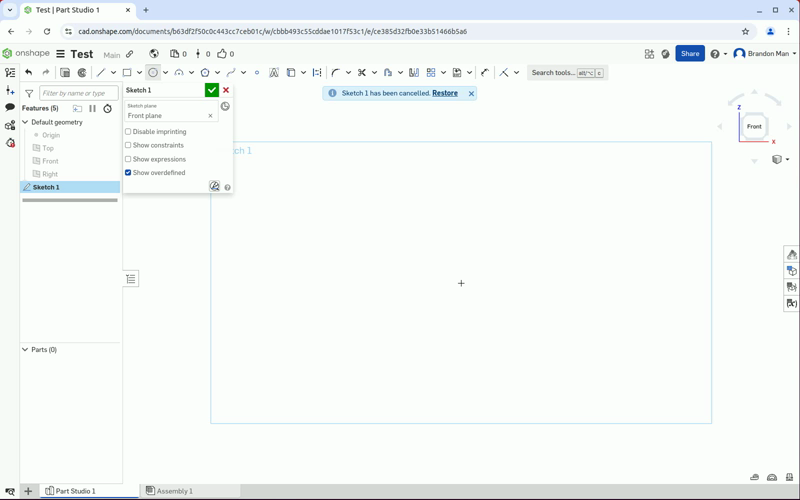
key_up(shift)
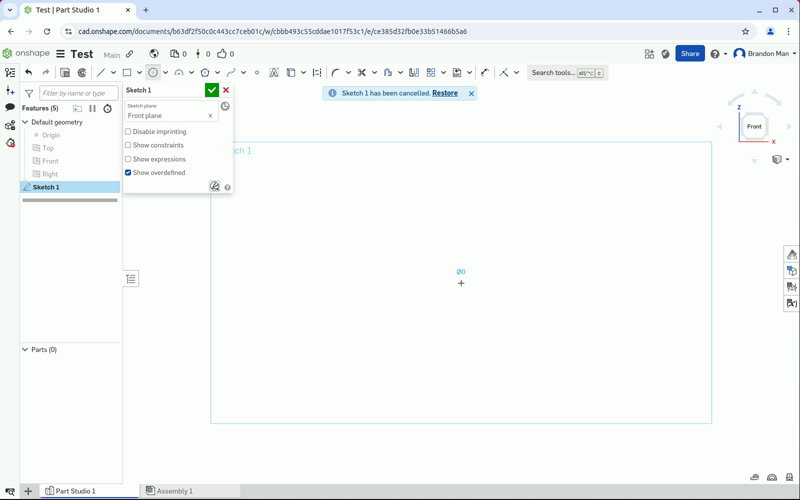
mouse_move(514, 282)
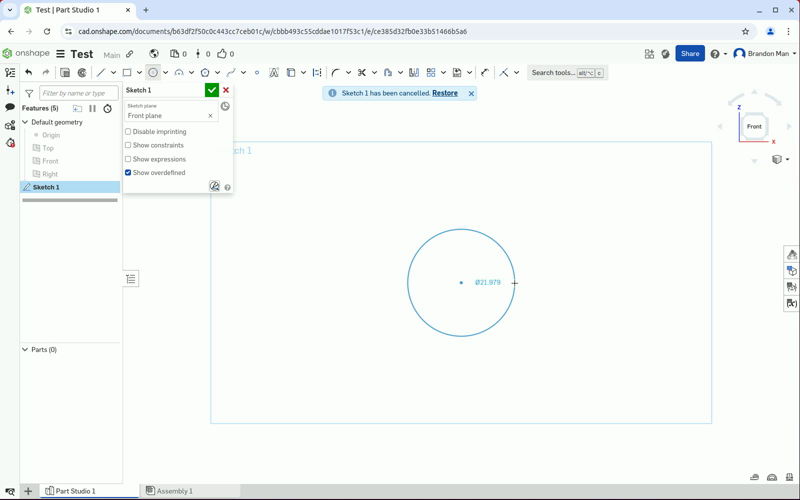
click(514, 282)
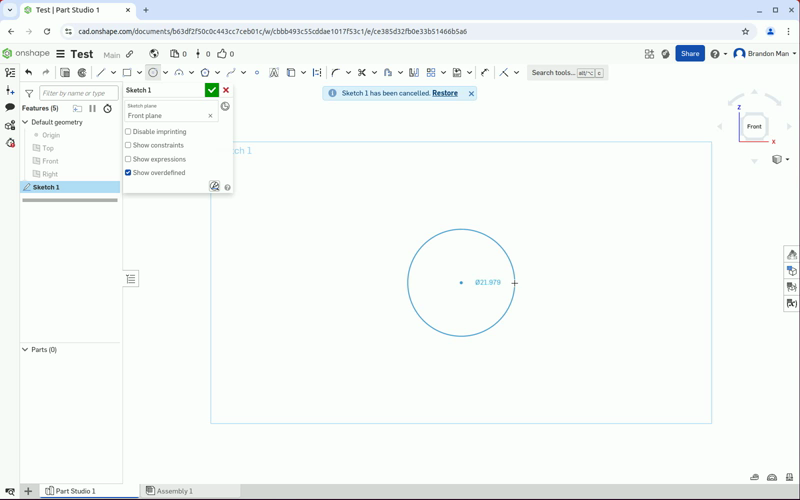
key(esc)
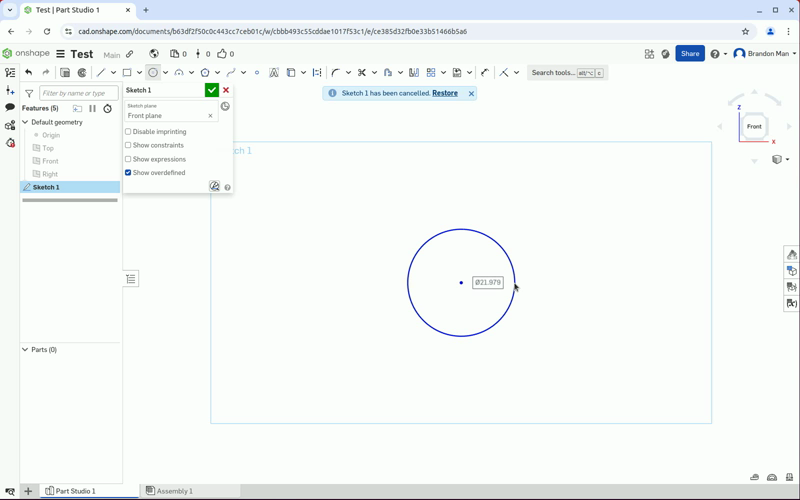
key(c)
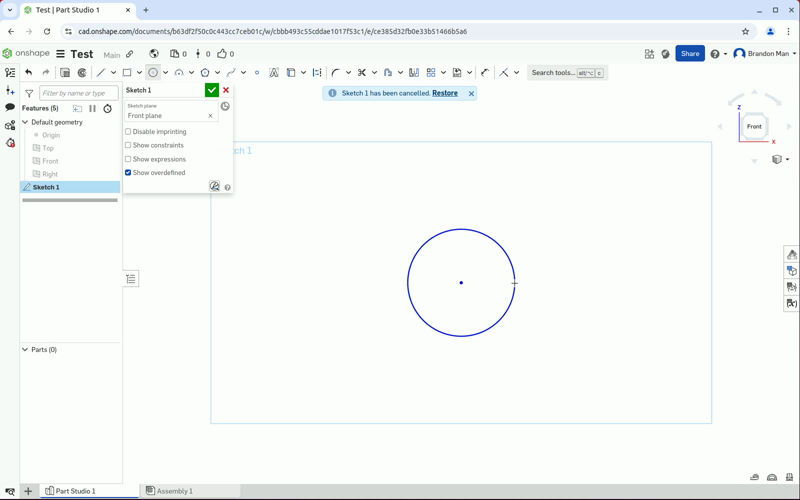
key_down(shift)
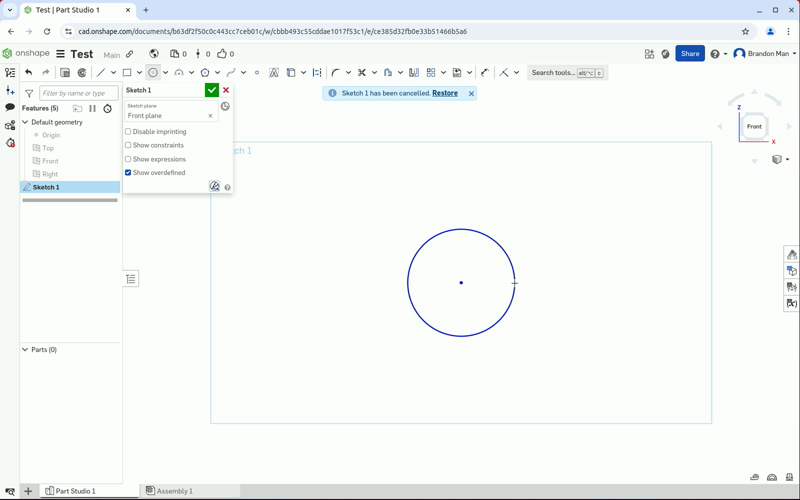
mouse_move(461, 282)
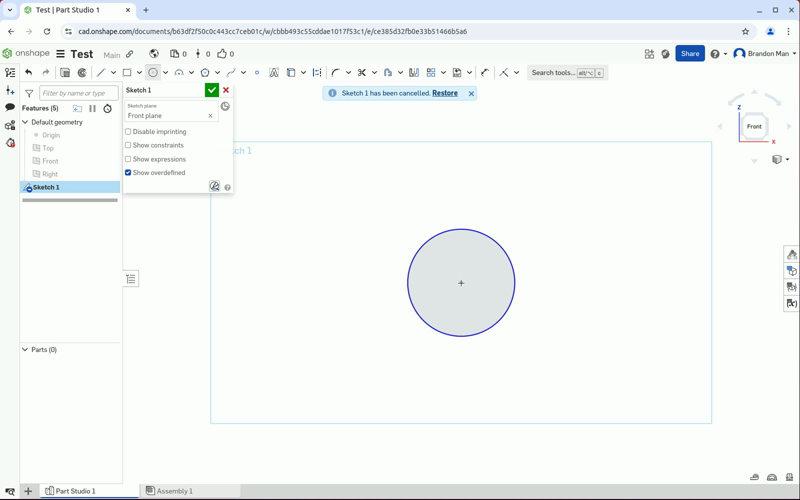
click(461, 282)
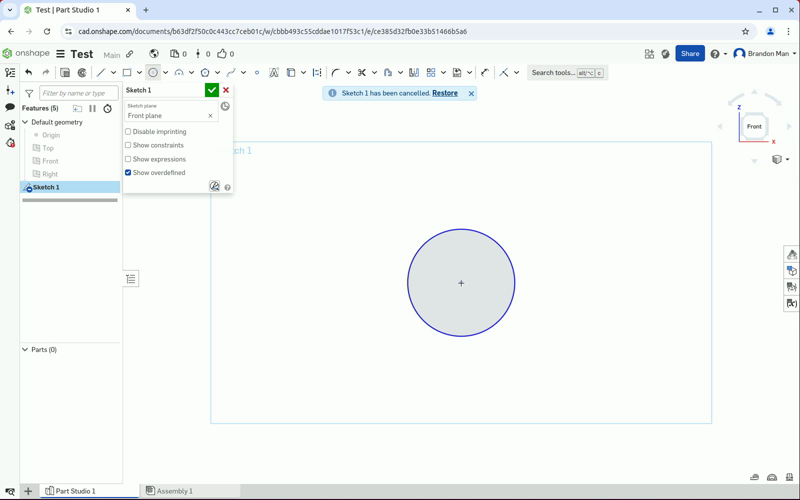
key_up(shift)
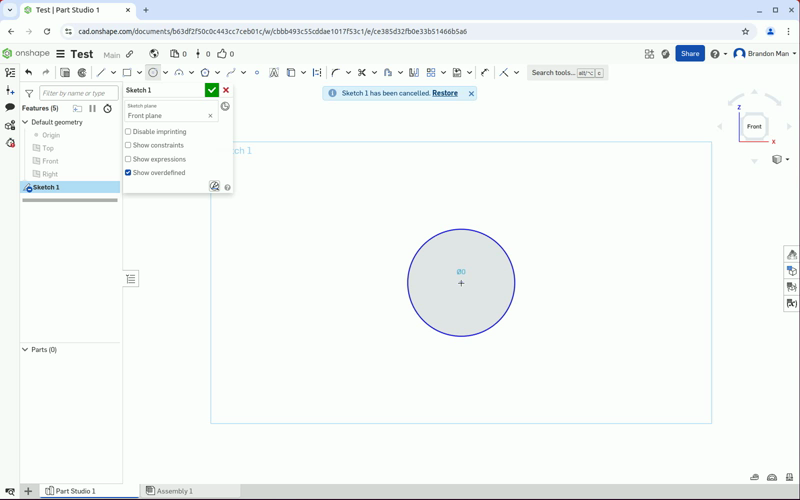
mouse_move(488, 282)
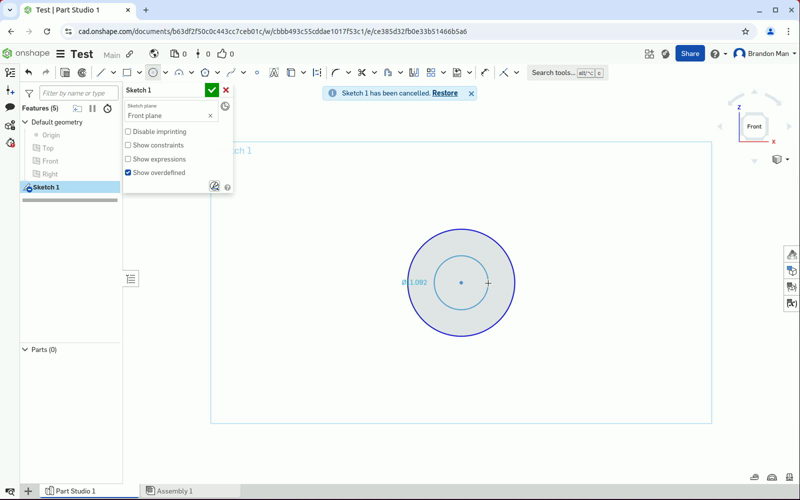
click(488, 282)
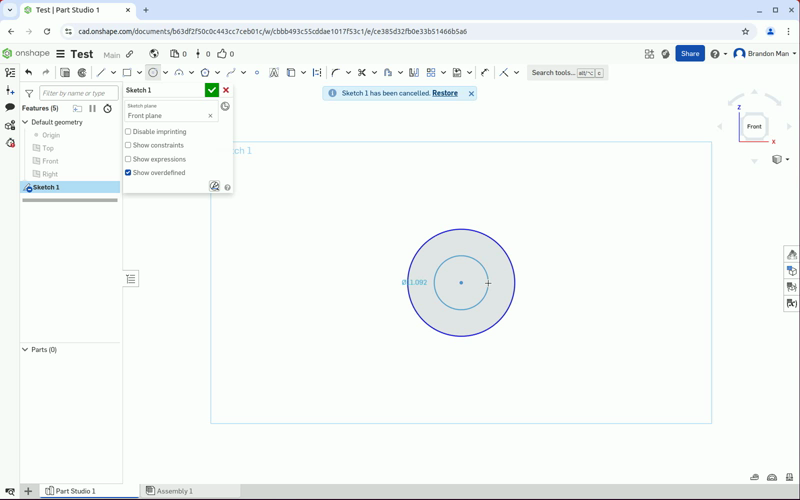
key(esc)
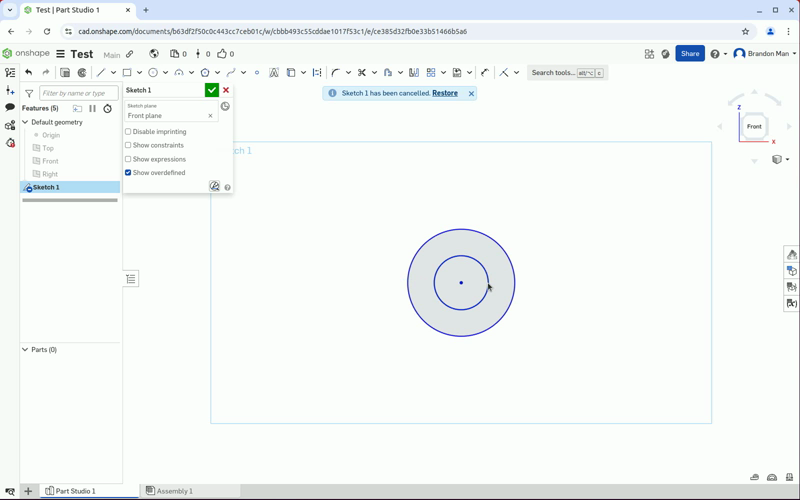
mouse_move(443, 256)
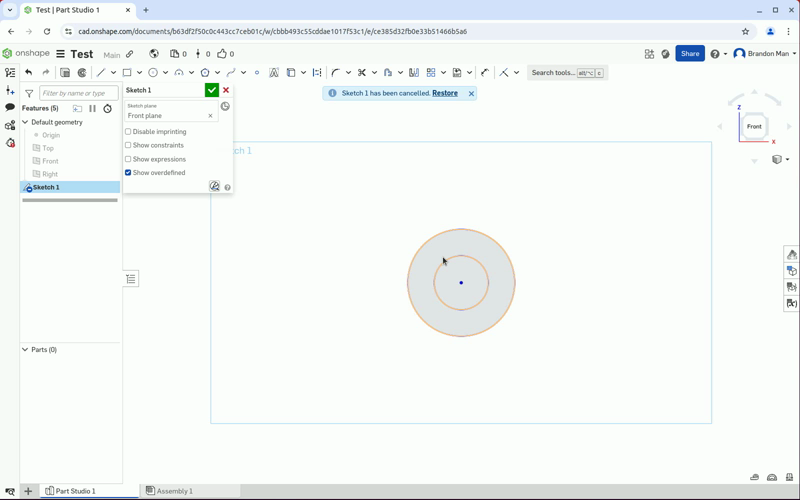
click(443, 256)
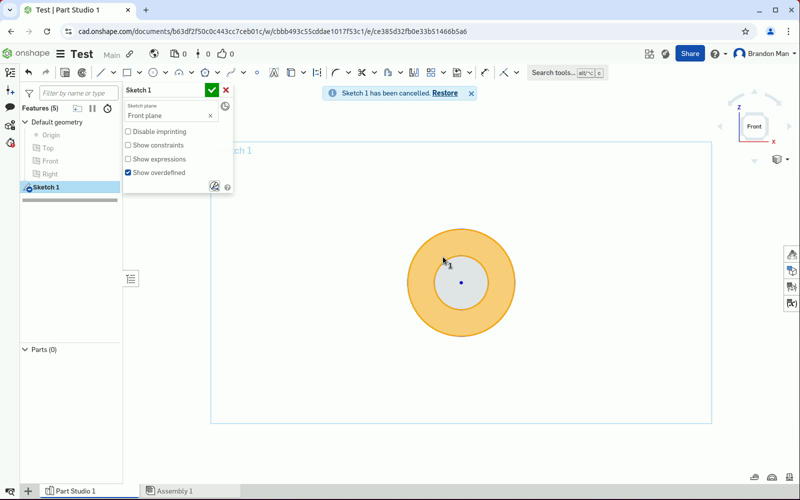
mouse_move(73, 352)
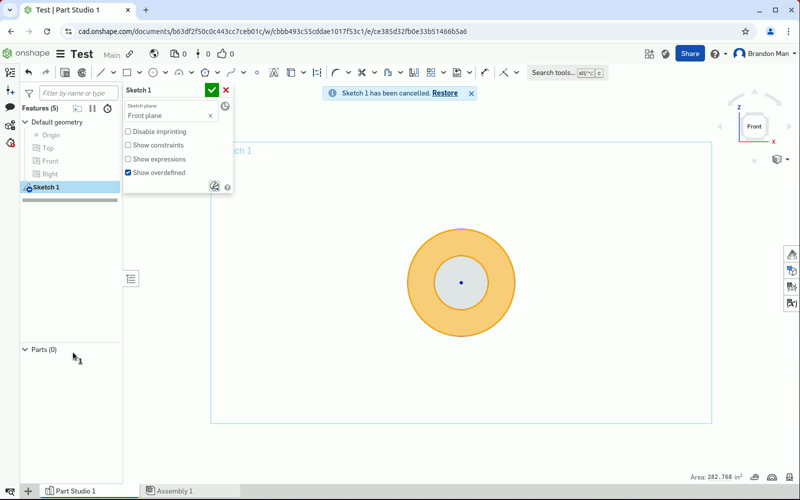
key(shift+y)
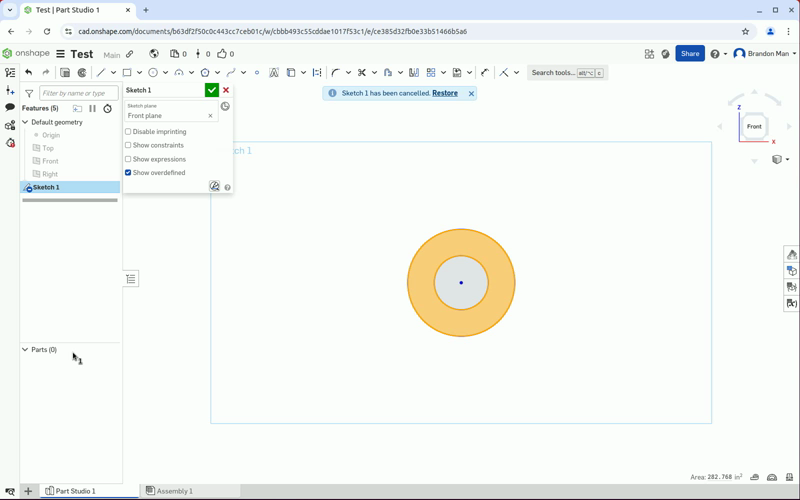
key(shift+e)
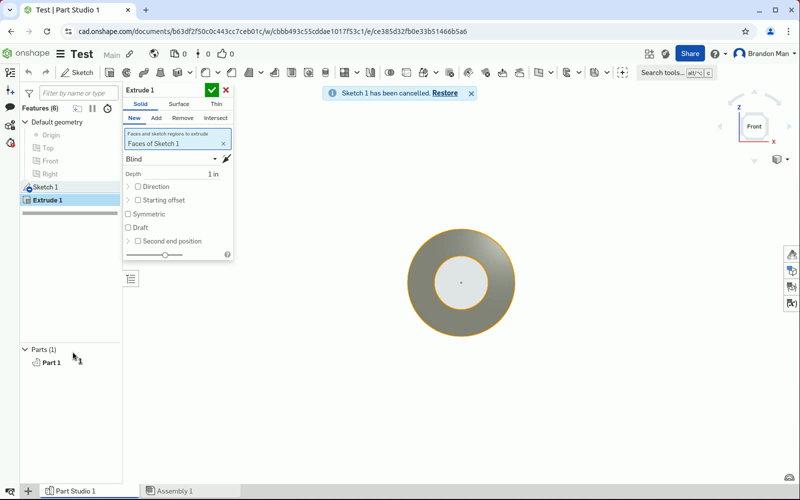
mouse_move(143, 106)
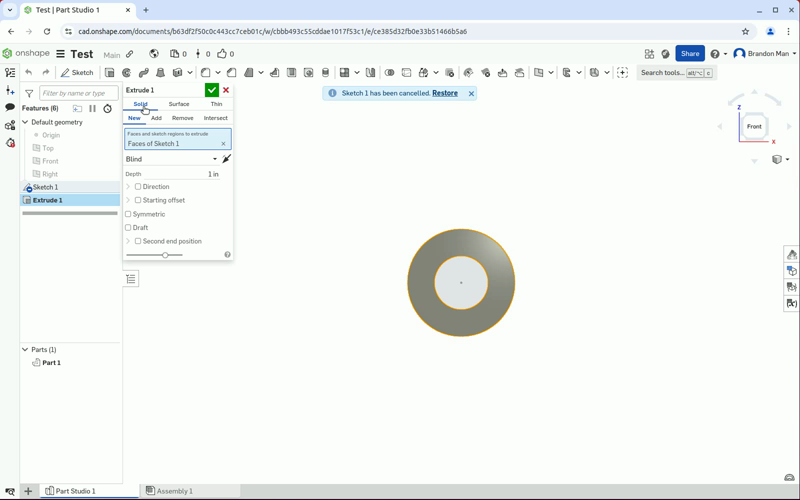
click(143, 106)
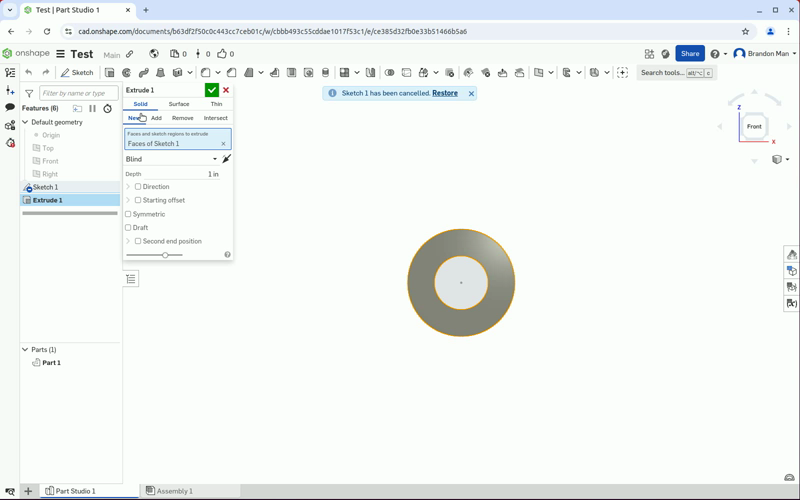
mouse_move(137, 120)
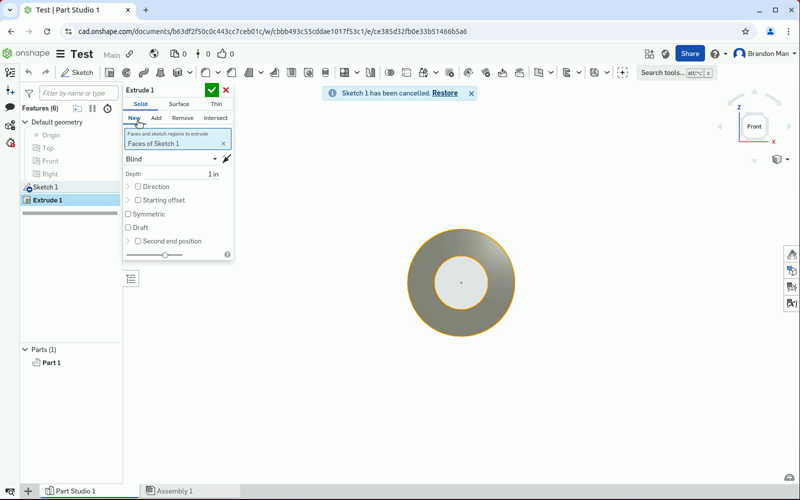
click(137, 120)
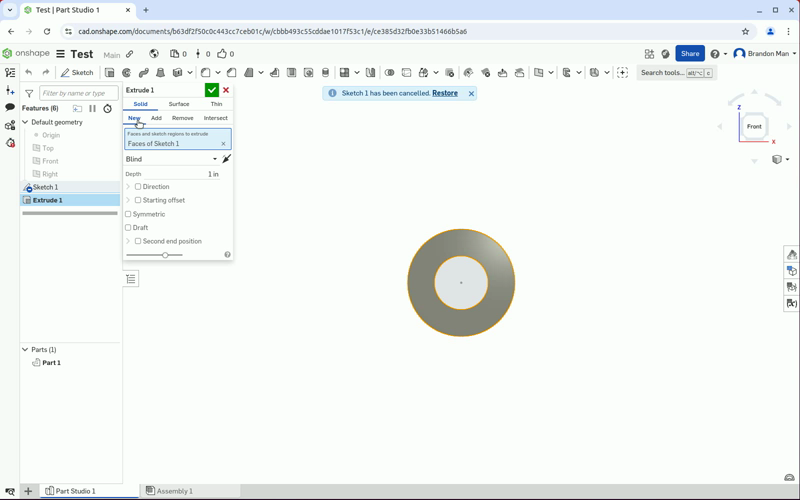
key(tab, 4)
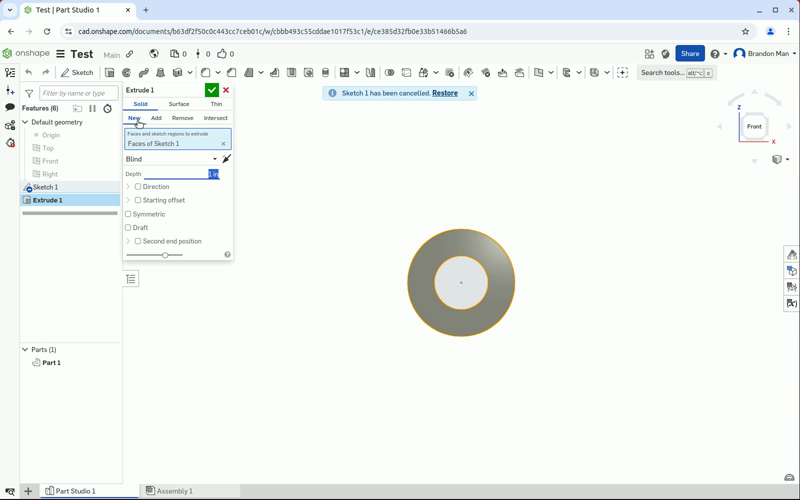
text(25.996)
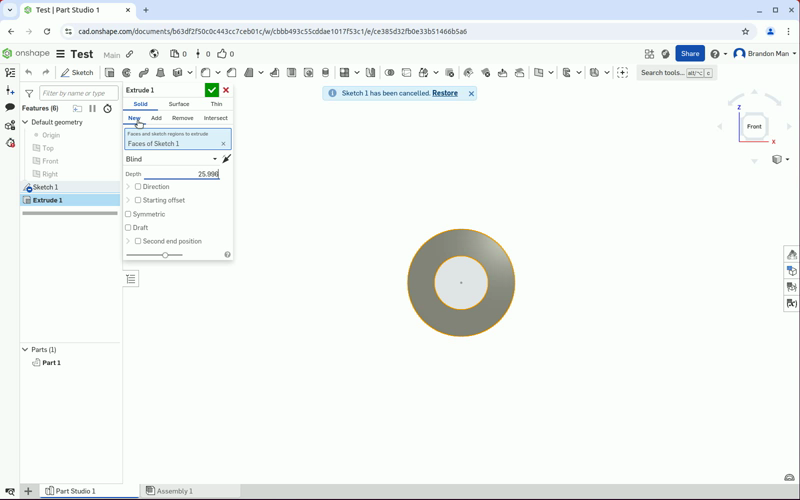
key(tab, 3)
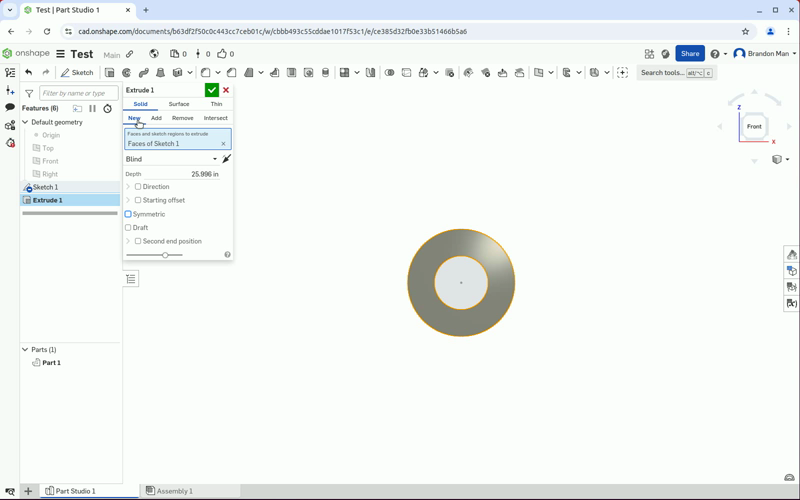
key(space)
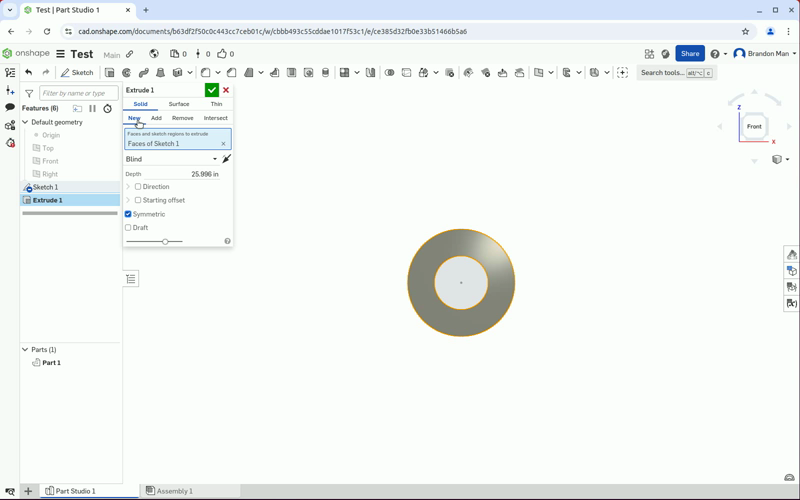
key(enter)
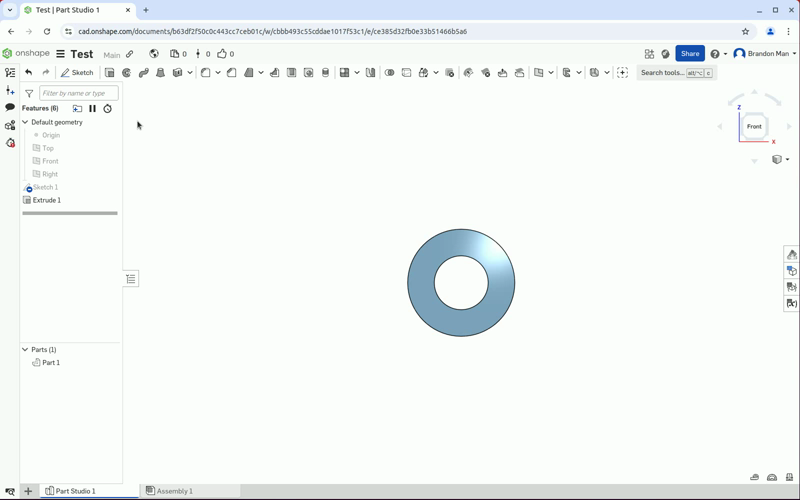
key(shift+h)
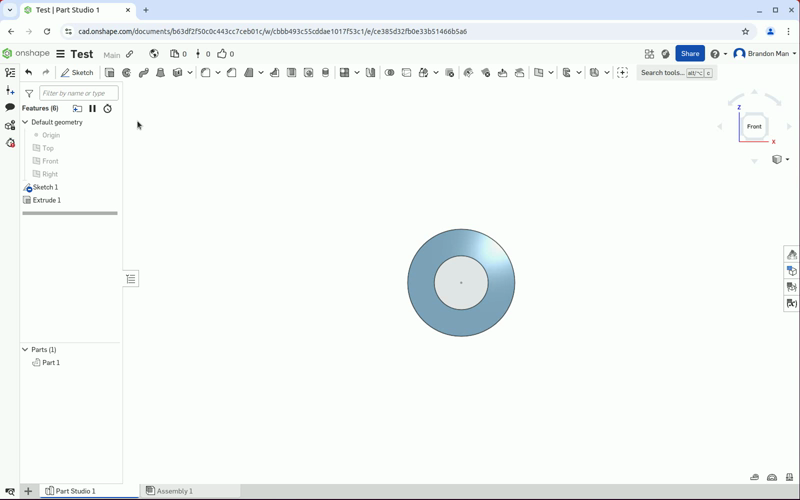
key(shift+h)
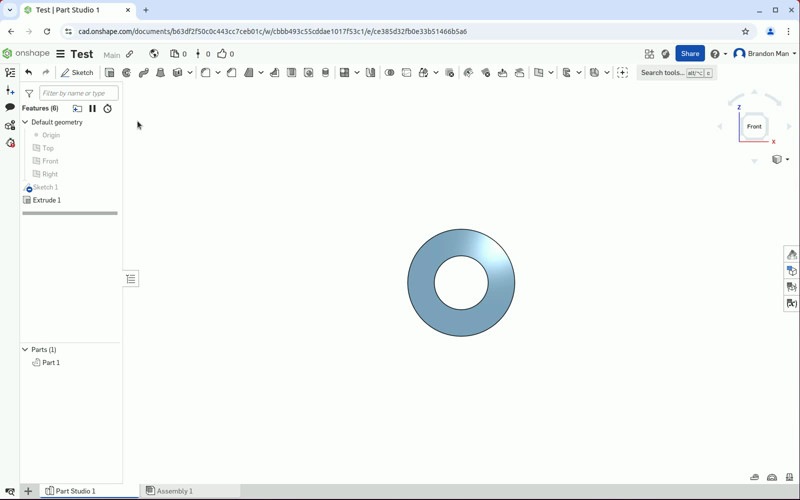
mouse_move(73, 189)
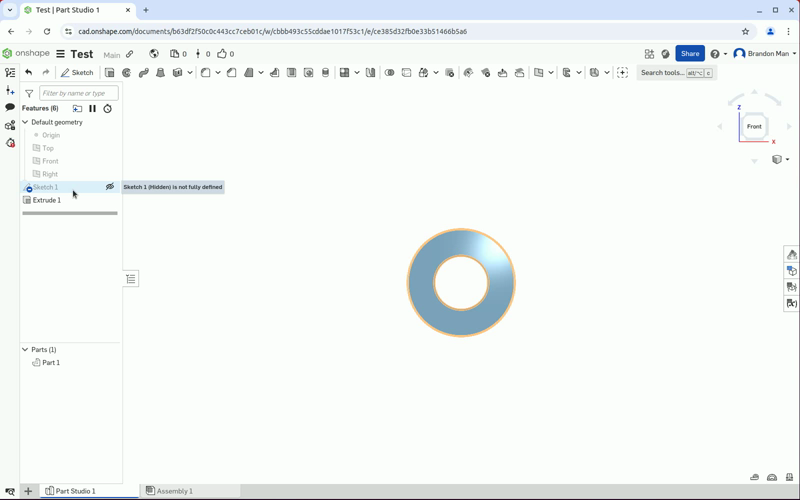
click(73, 189)
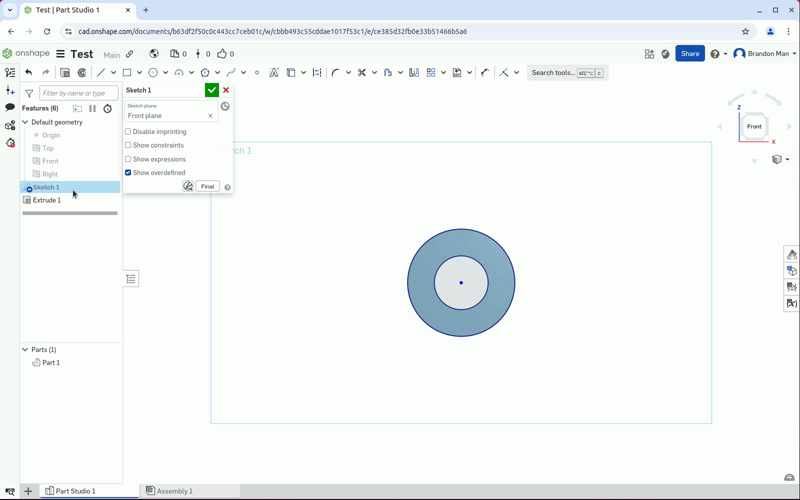
mouse_move(229, 92)
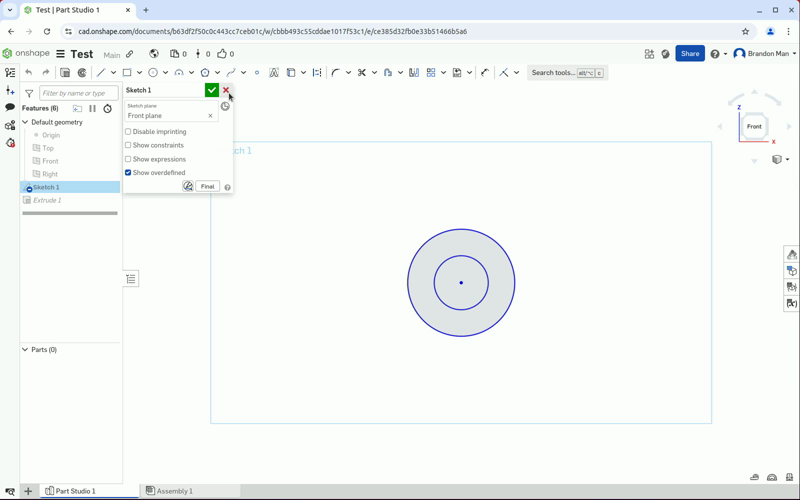
click(229, 92)
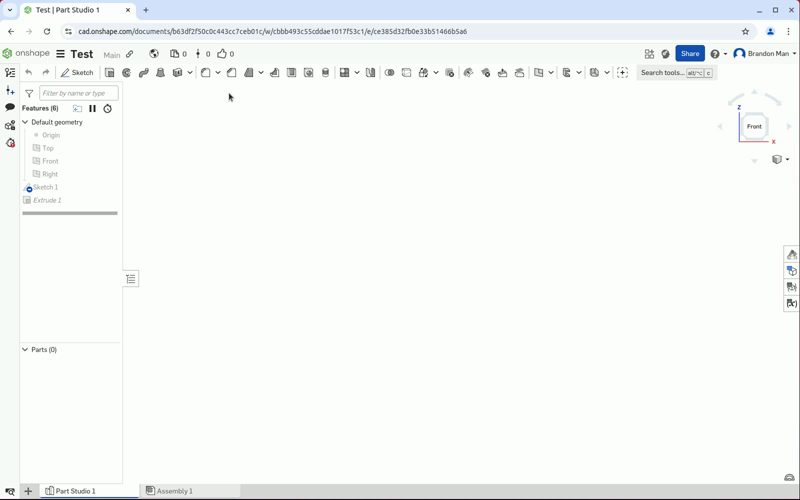
mouse_move(73, 352)
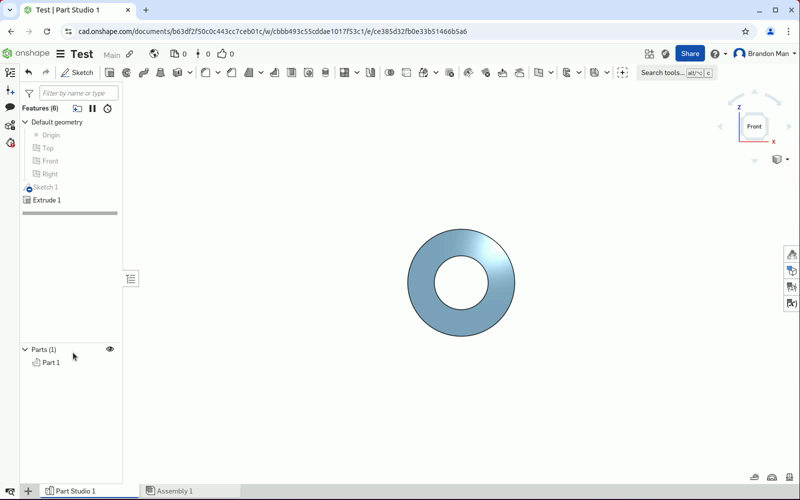
key(y)
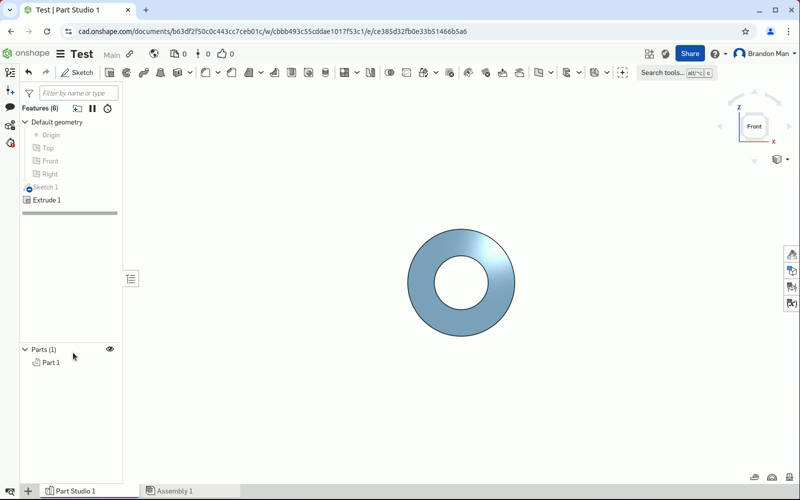
key(shift+p)
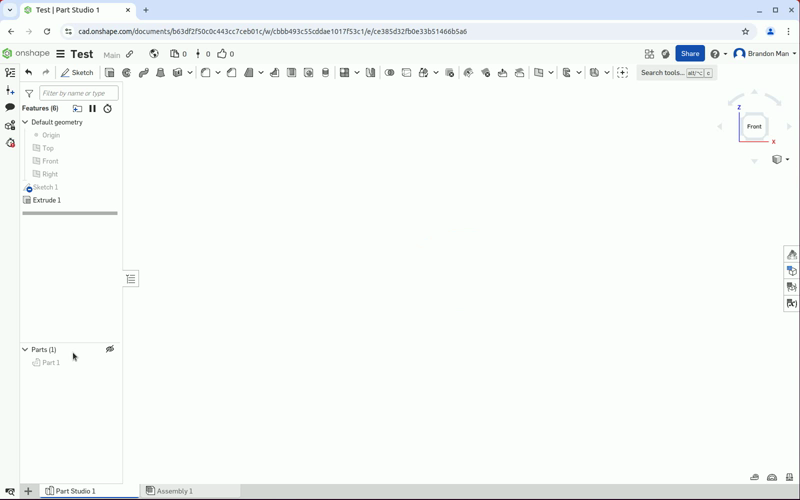
key(space)
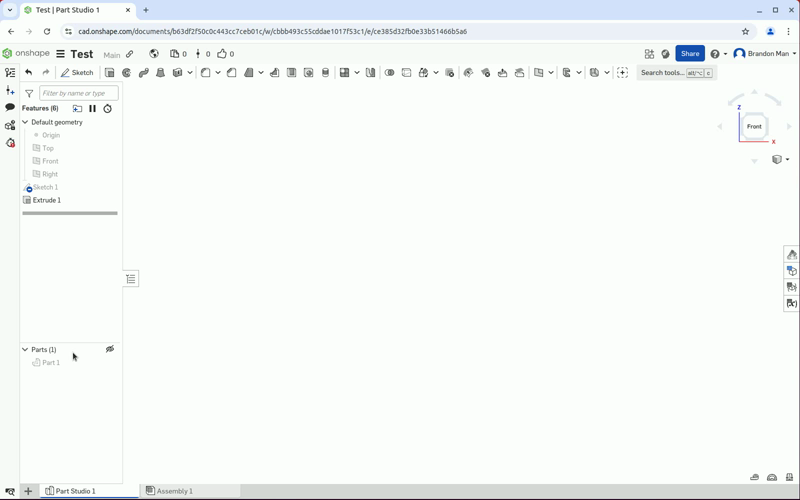
key_down(shift)
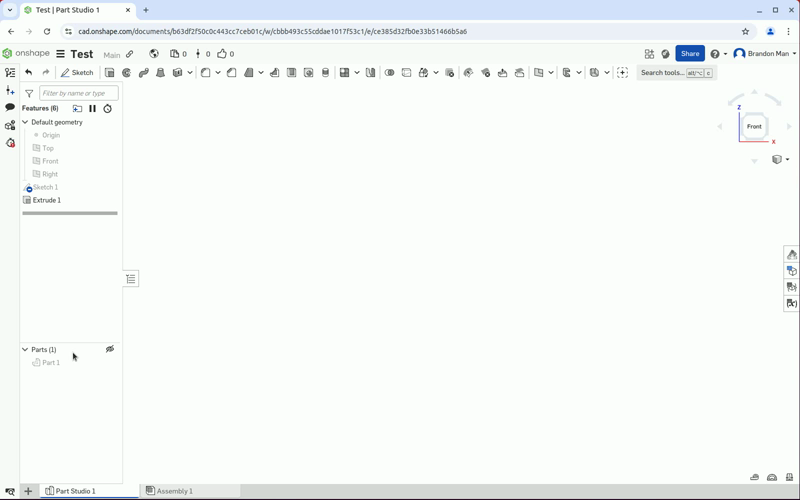
key(down)
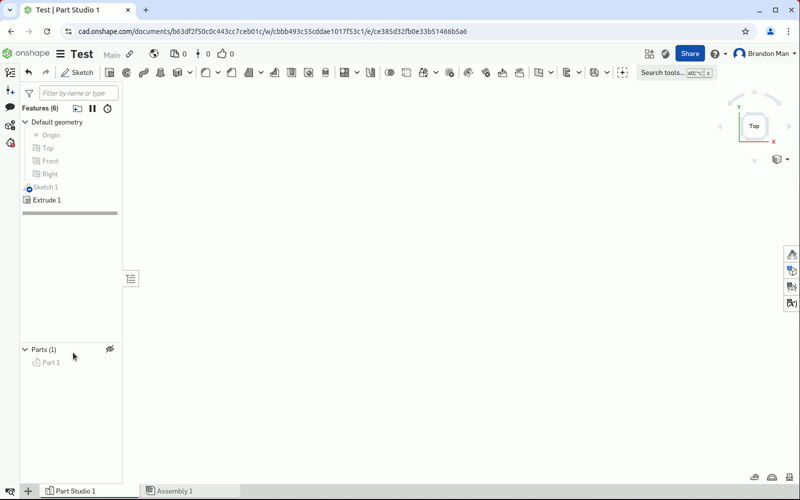
key_up(shift)
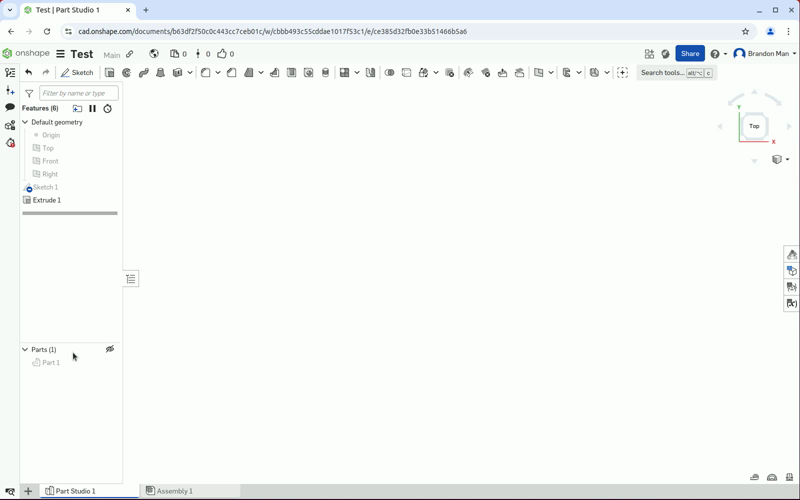
mouse_move(73, 352)
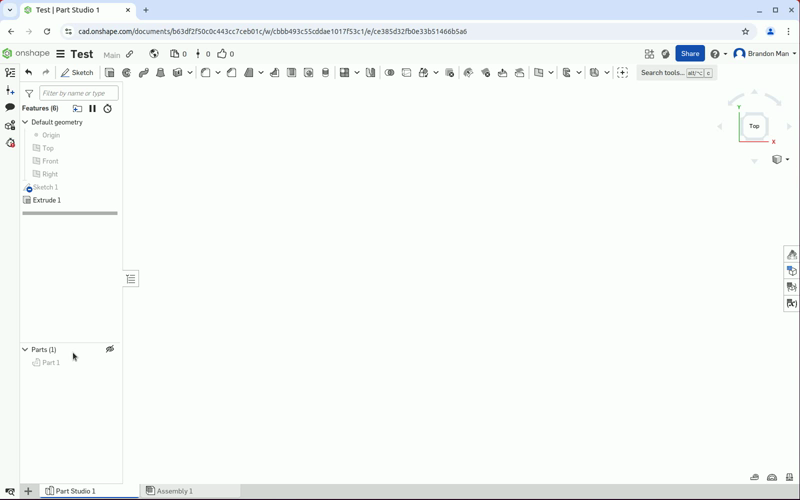
key(shift+y)
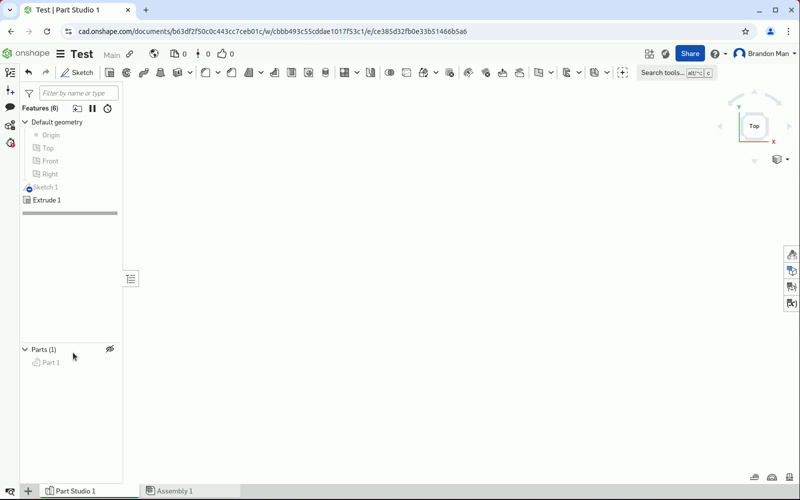
key(shift+s)
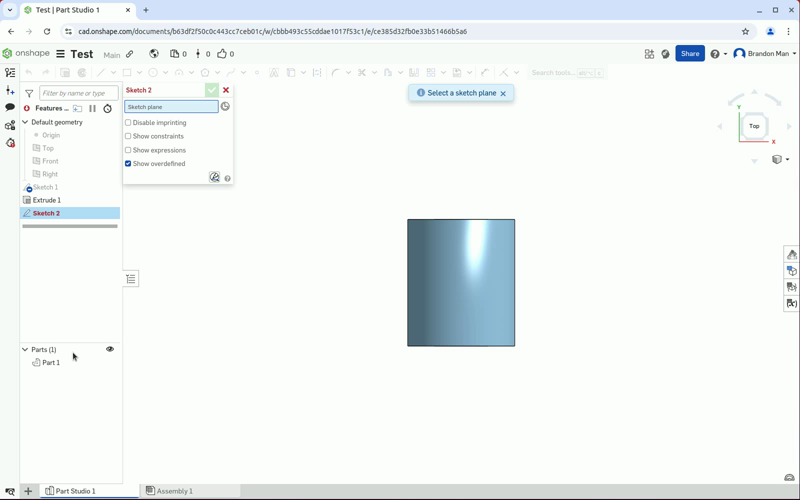
mouse_move(73, 150)
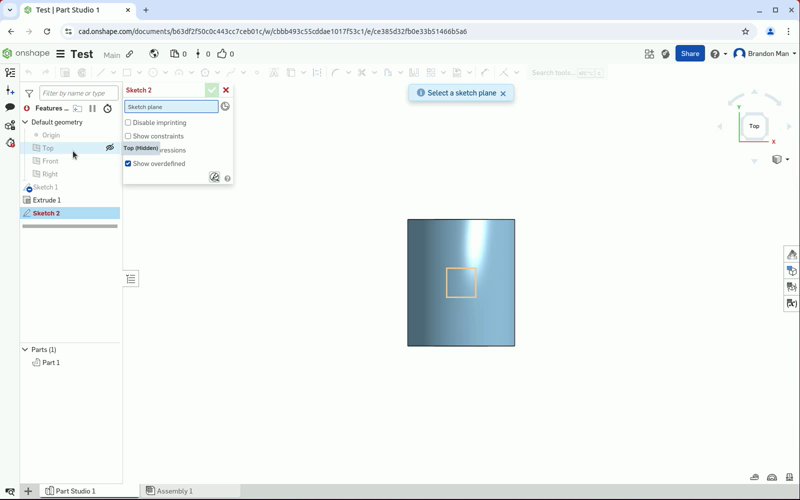
click(73, 150)
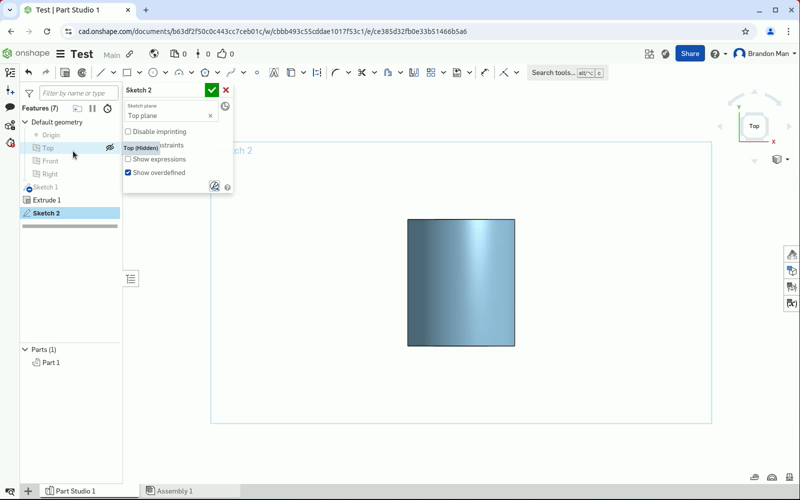
mouse_move(73, 352)
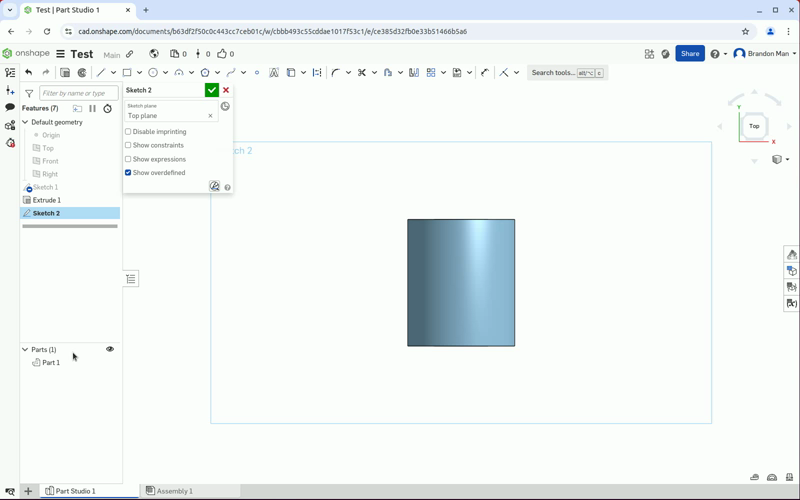
key(y)
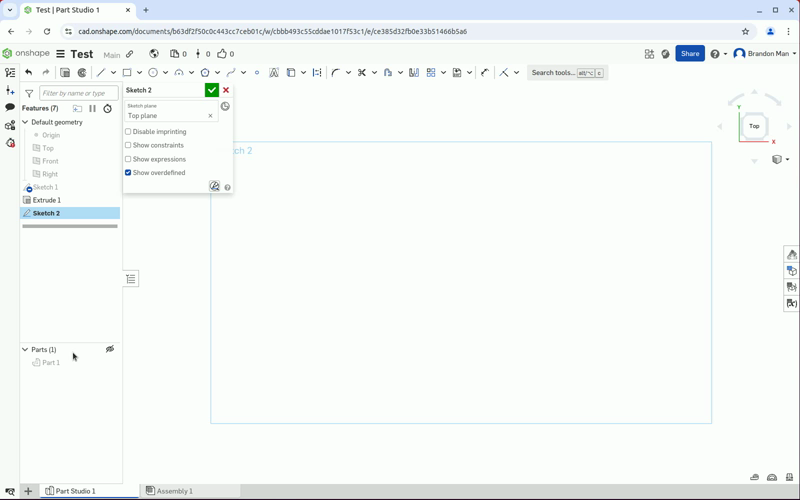
key(l)
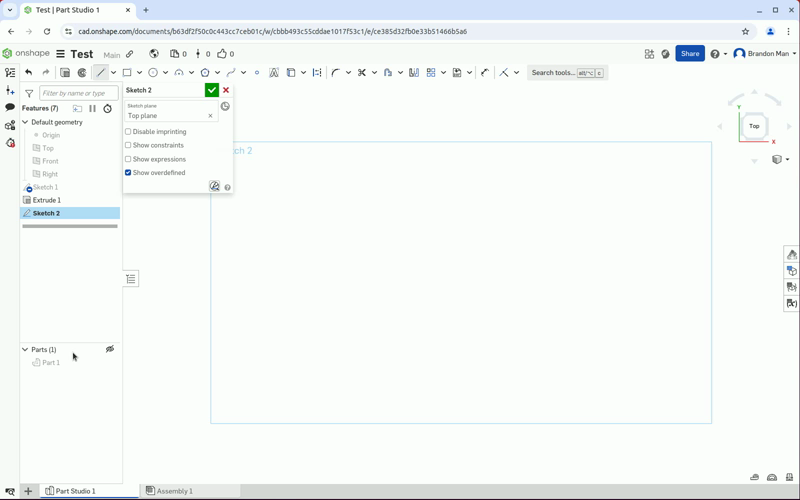
key_down(shift)
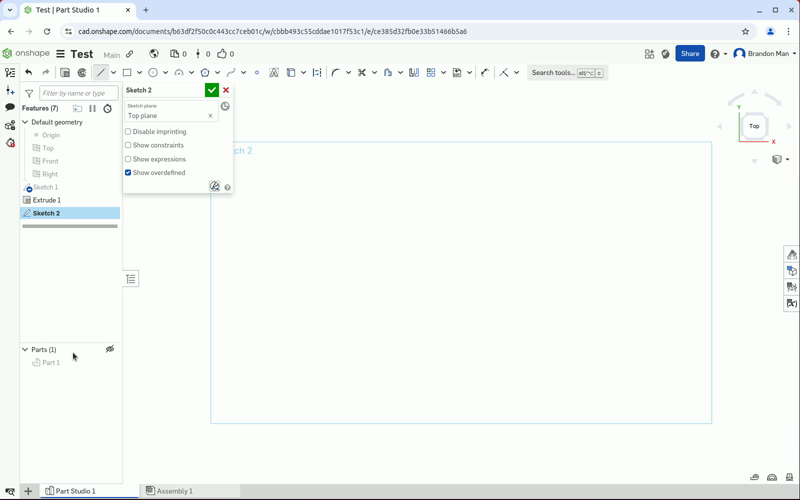
mouse_move(401, 312)
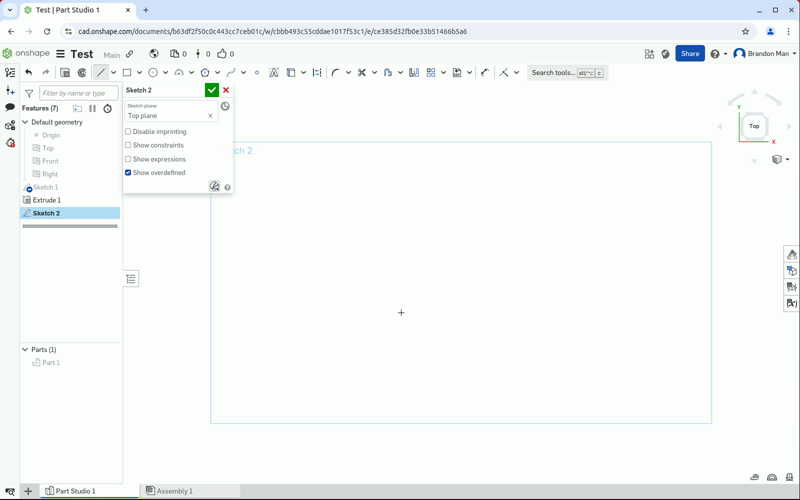
click(401, 312)
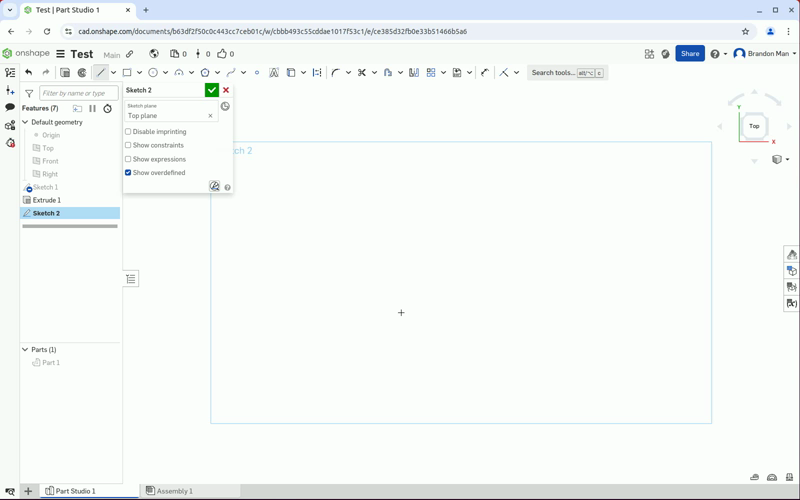
key_up(shift)
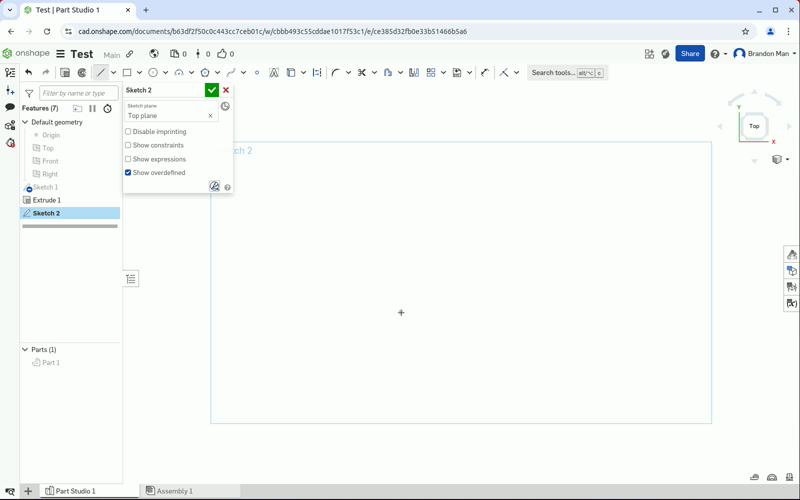
key_down(shift)
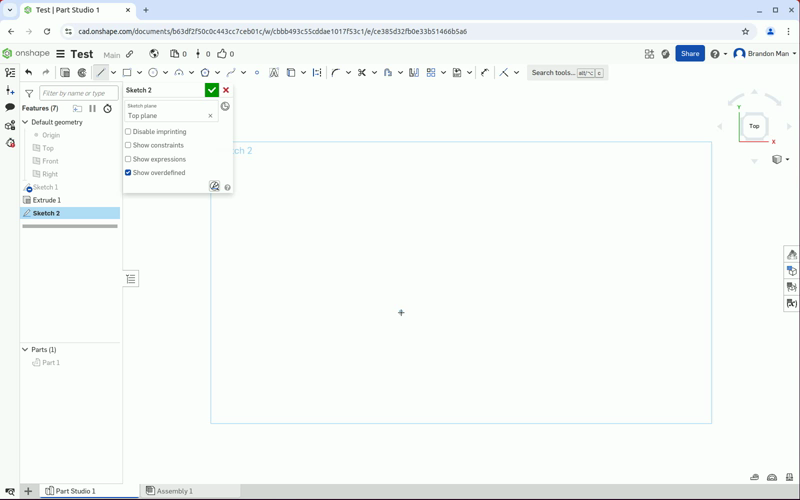
mouse_move(520, 312)
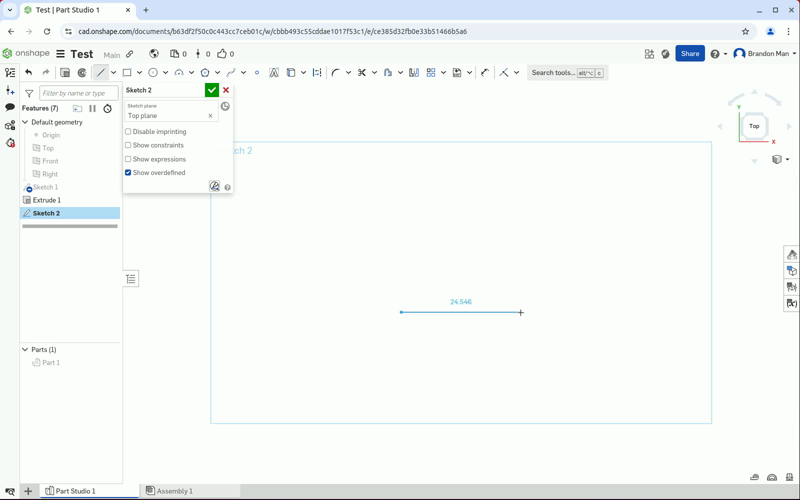
click(520, 312)
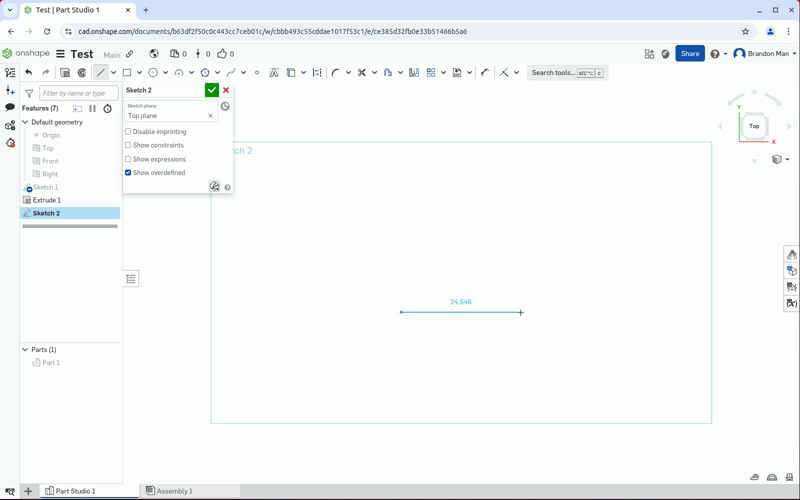
key_up(shift)
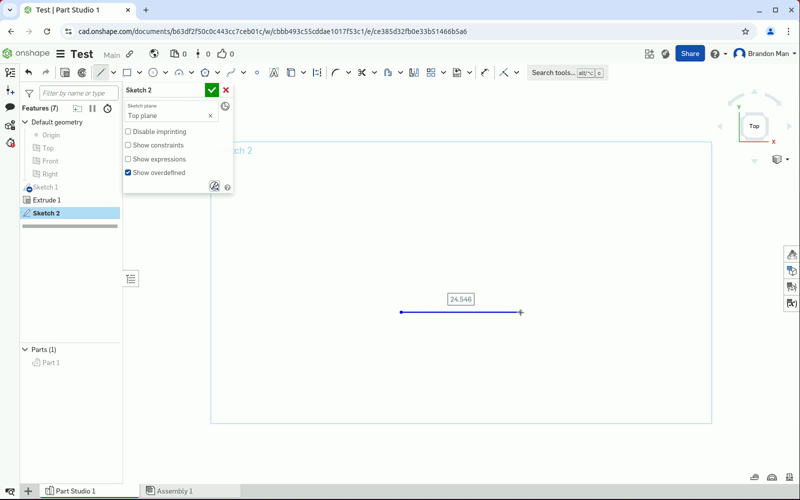
key_down(shift)
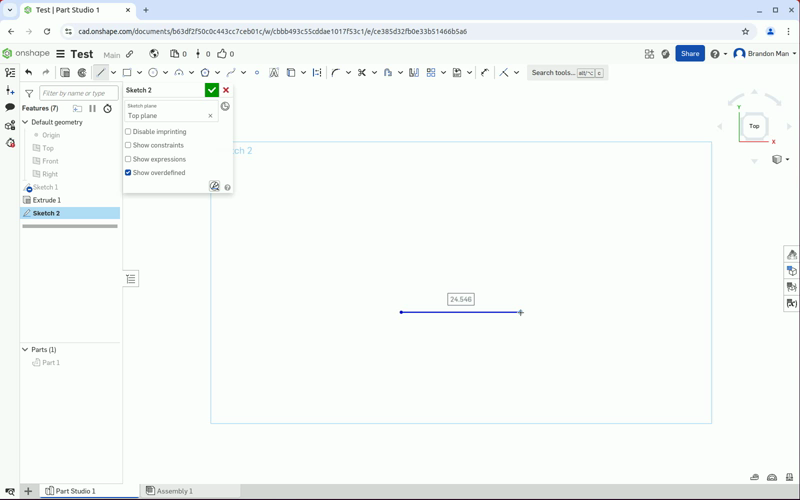
mouse_move(520, 251)
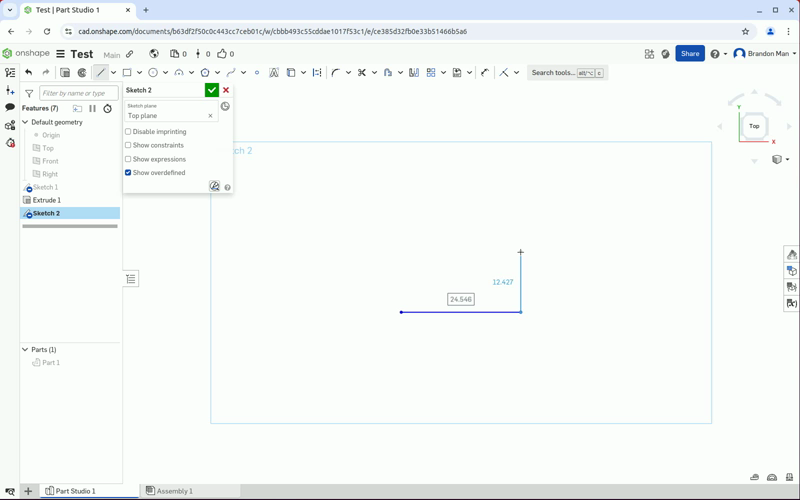
click(520, 251)
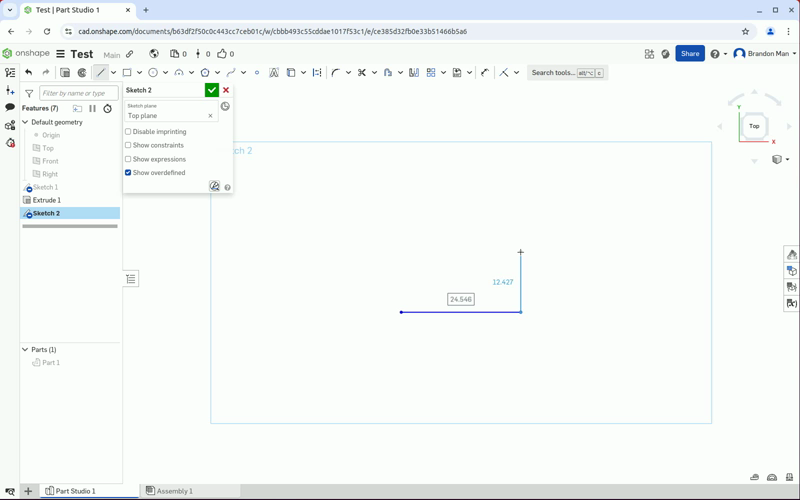
key_up(shift)
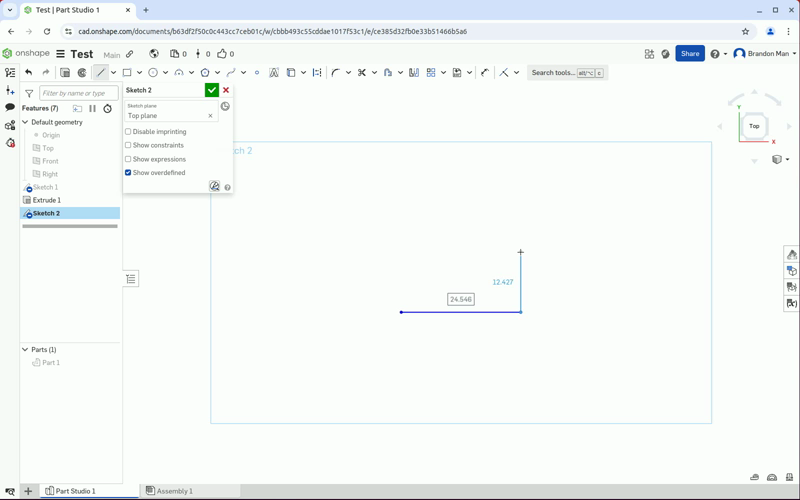
key_down(shift)
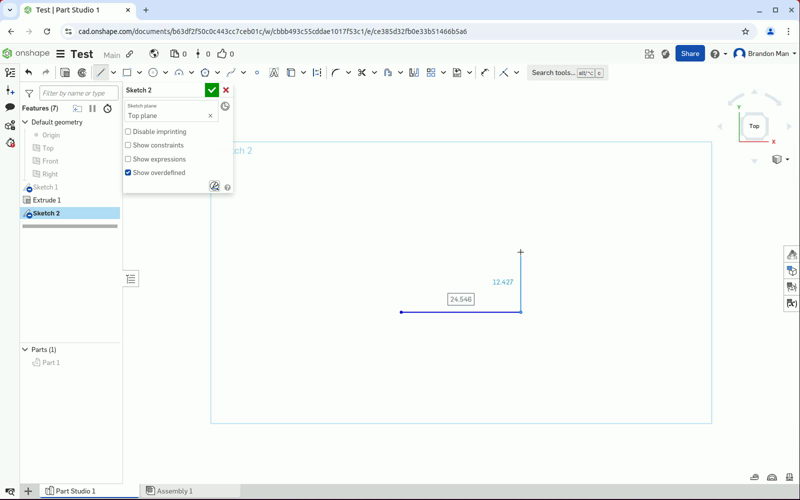
mouse_move(401, 251)
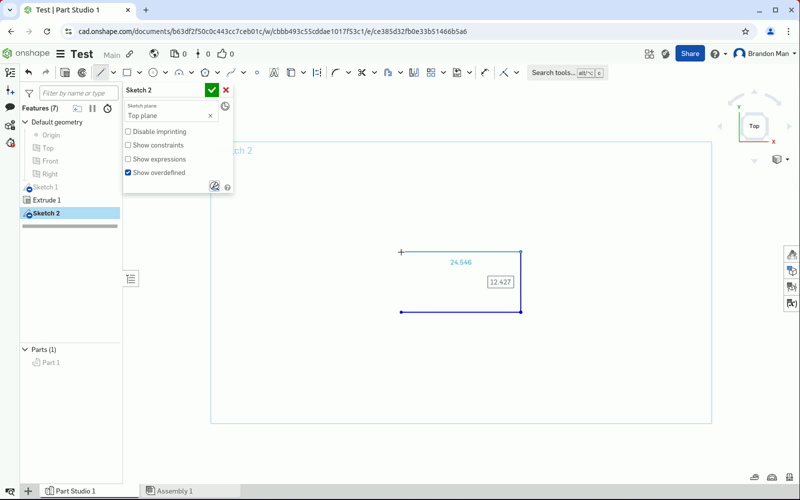
click(401, 251)
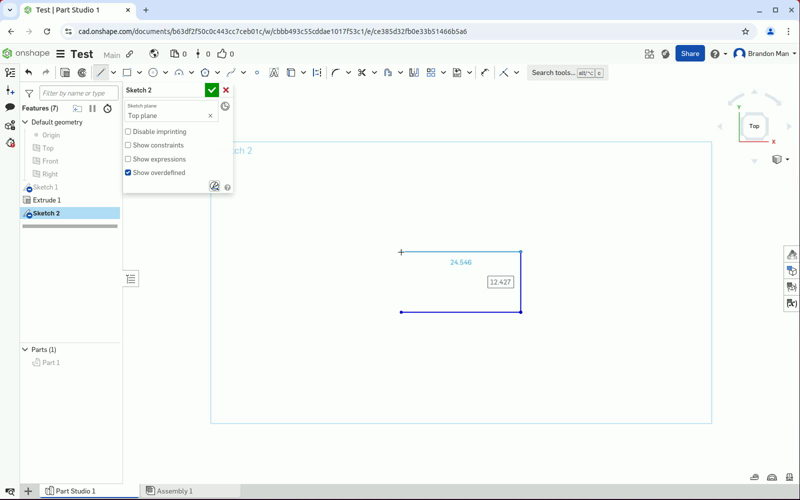
key_up(shift)
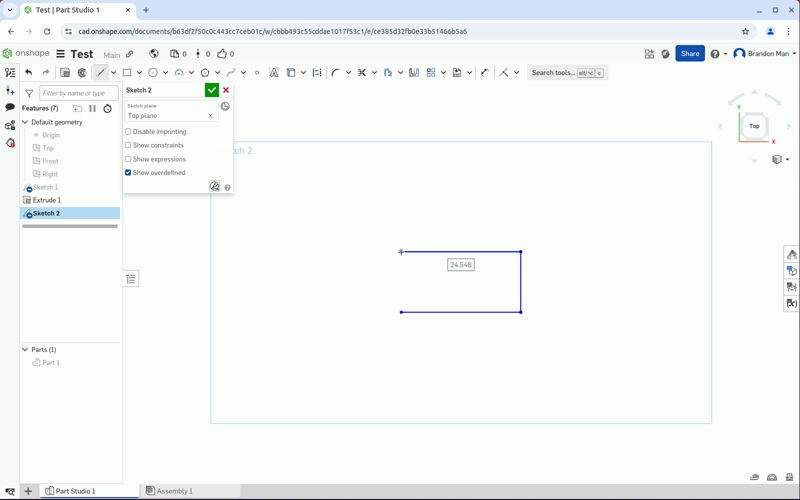
key_down(shift)
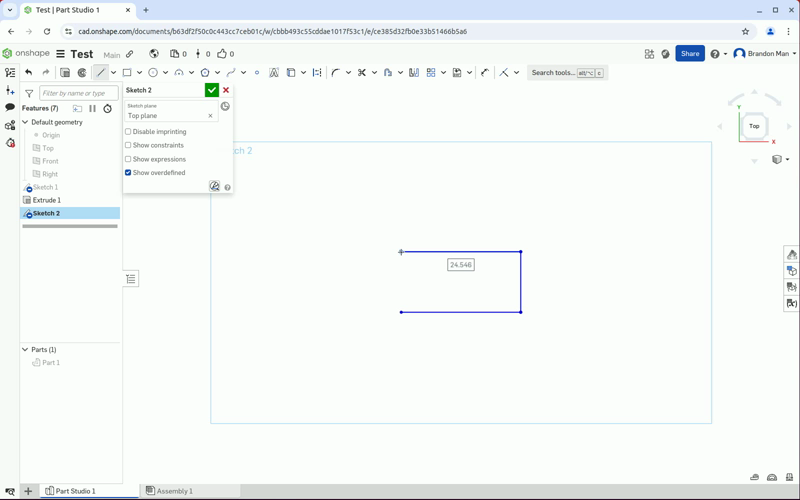
mouse_move(401, 312)
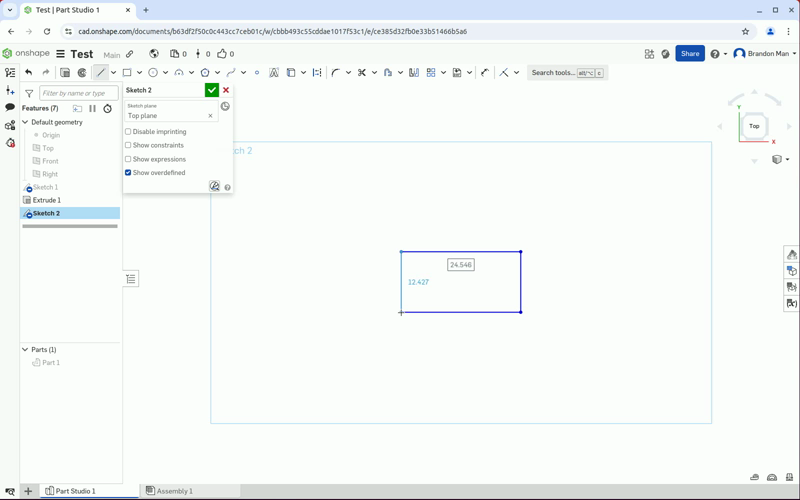
key_up(shift)
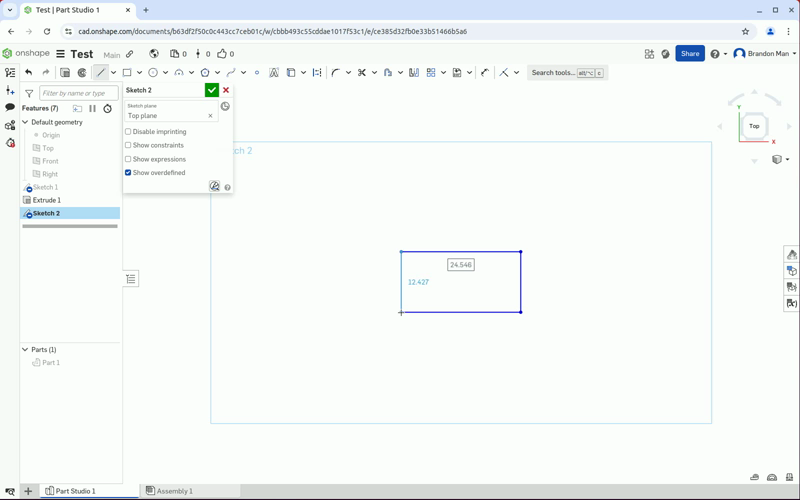
click(401, 312)
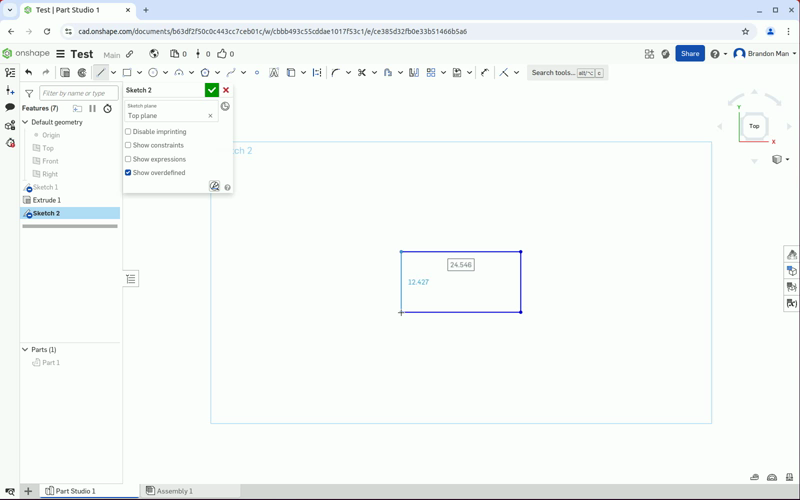
key(esc)
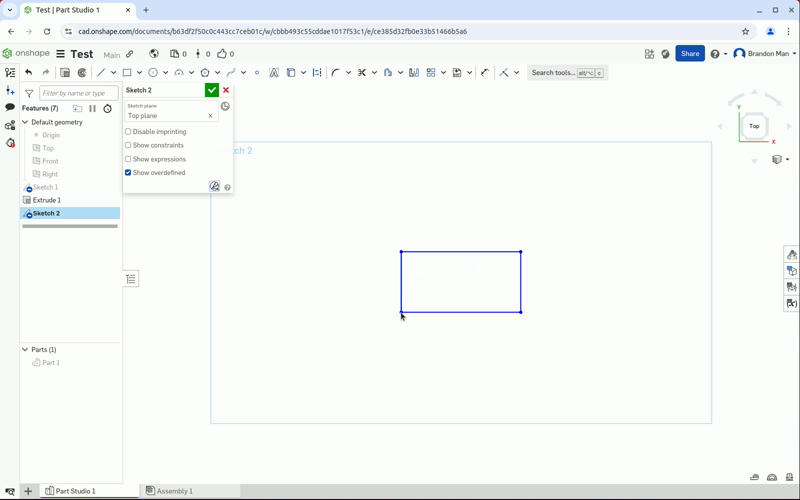
key(l)
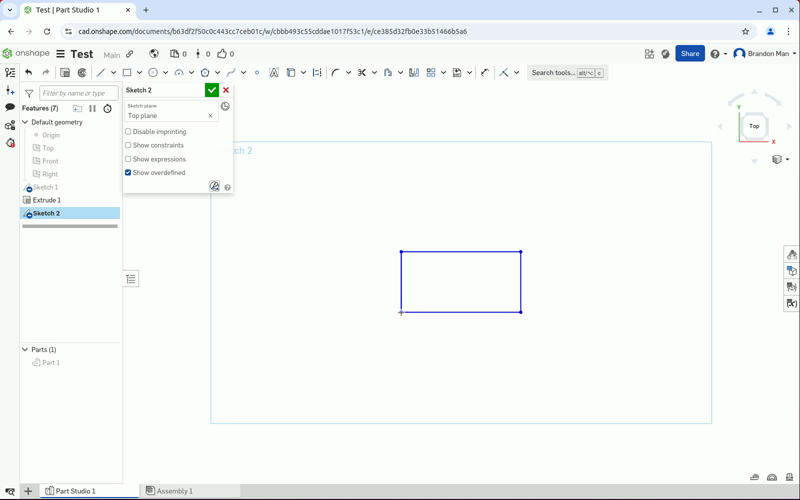
key_down(shift)
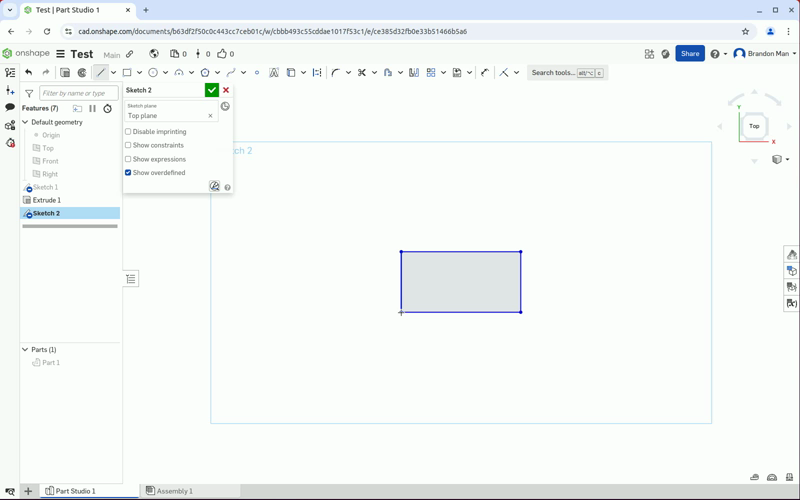
mouse_move(421, 302)
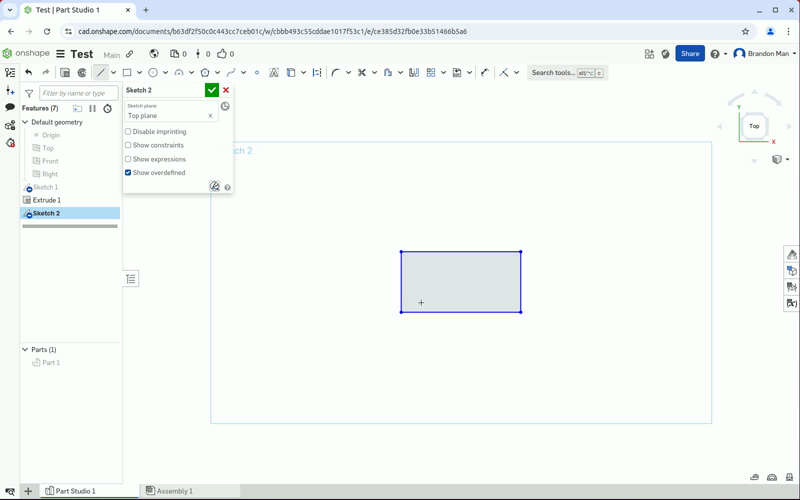
click(421, 302)
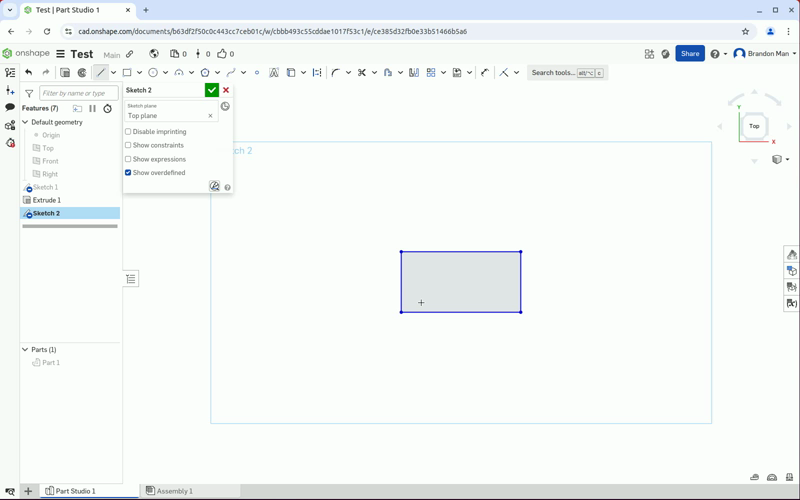
key_up(shift)
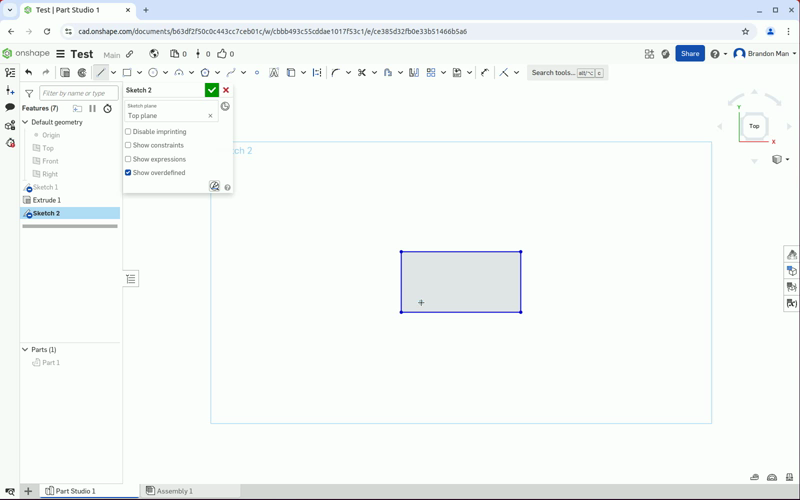
key_down(shift)
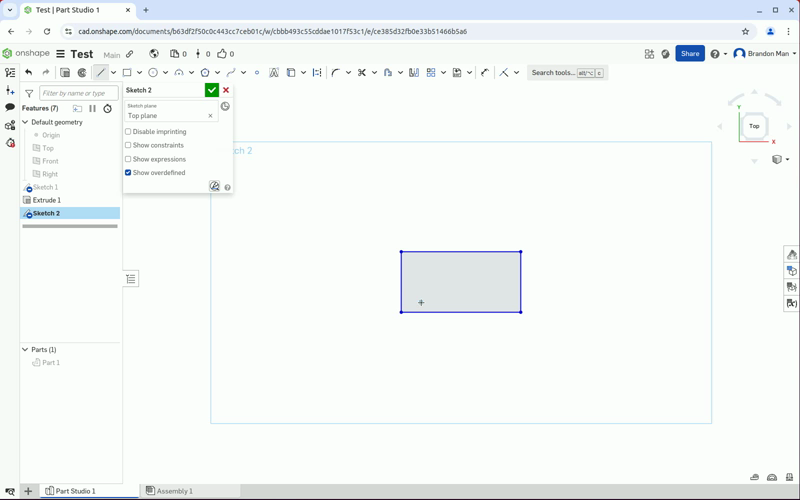
mouse_move(500, 302)
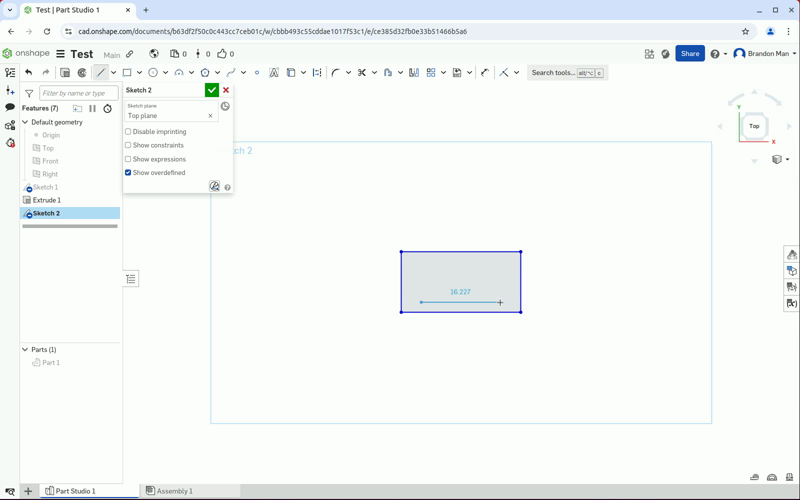
click(500, 302)
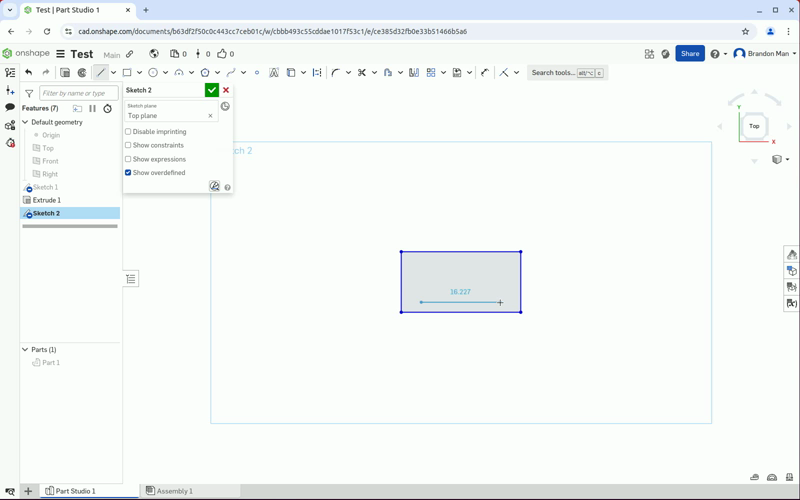
key_up(shift)
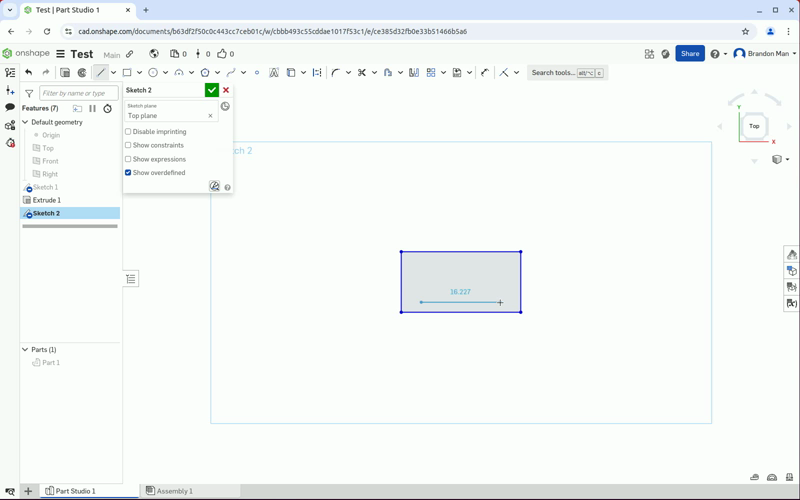
key_down(shift)
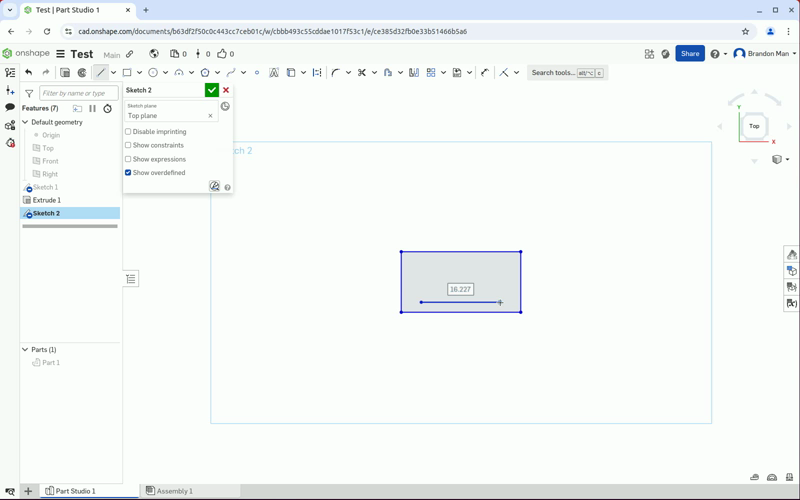
mouse_move(530, 302)
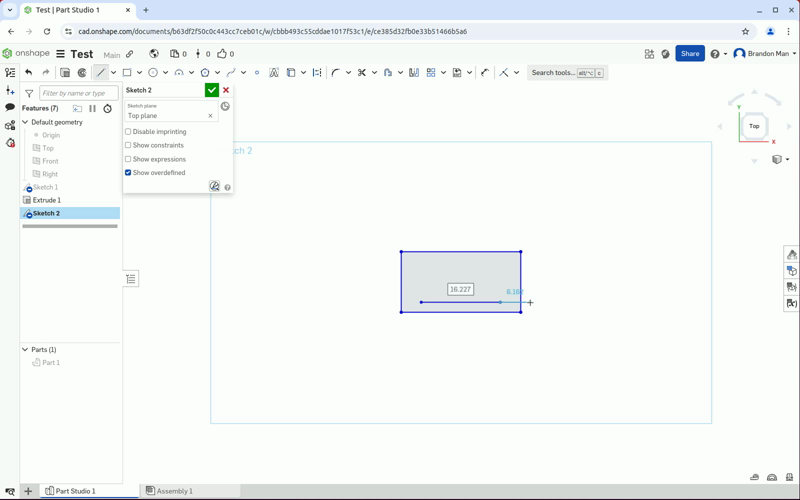
mouse_move(500, 261)
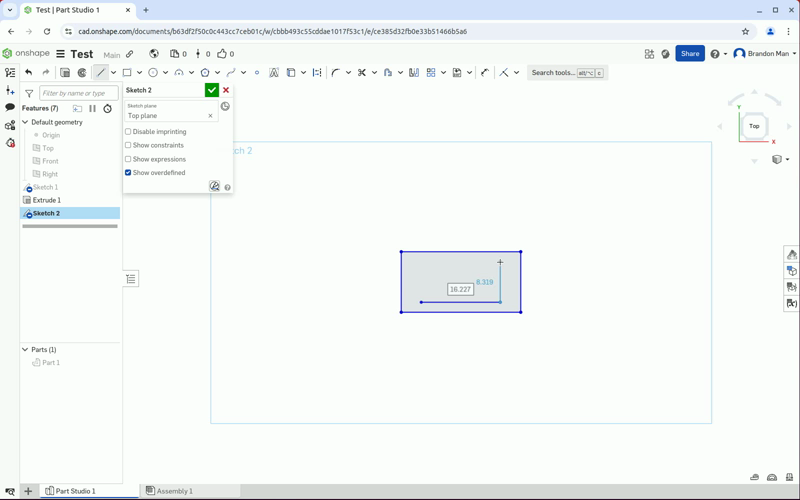
click(500, 261)
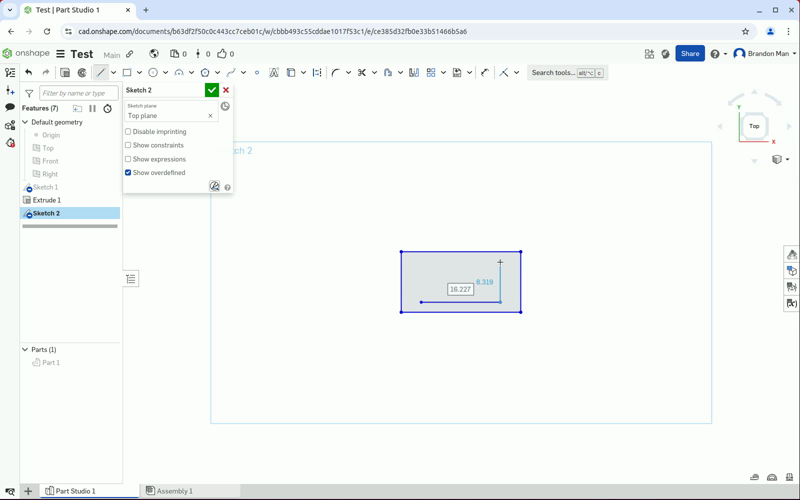
key_up(shift)
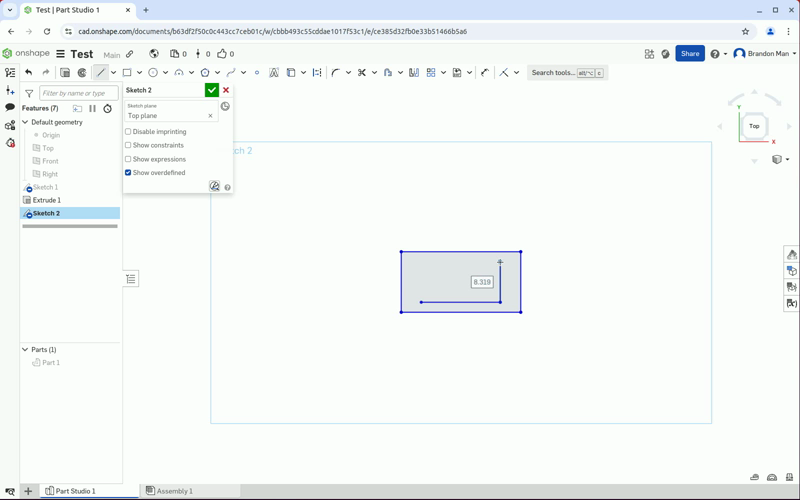
key_down(shift)
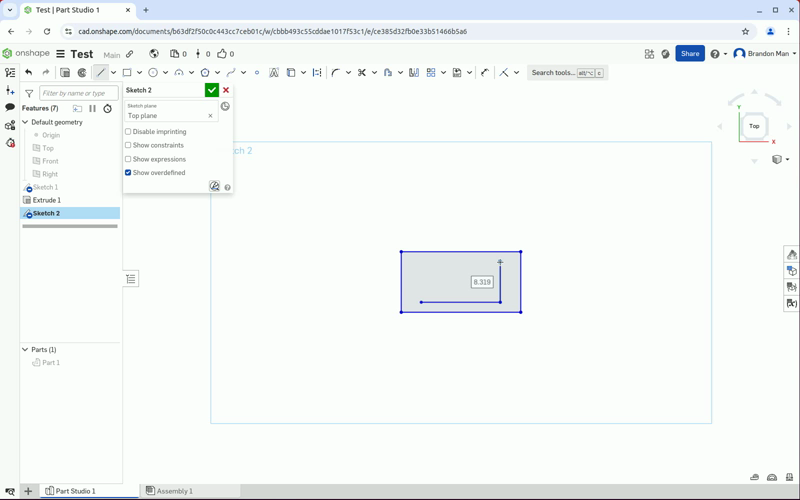
mouse_move(530, 261)
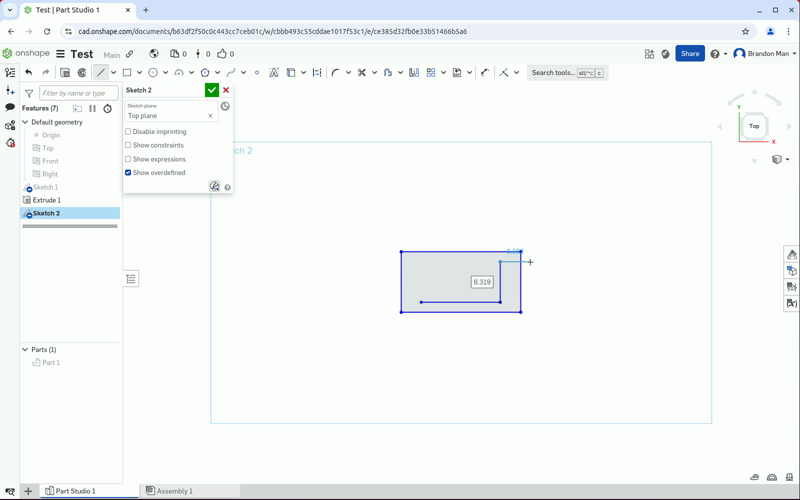
mouse_move(461, 261)
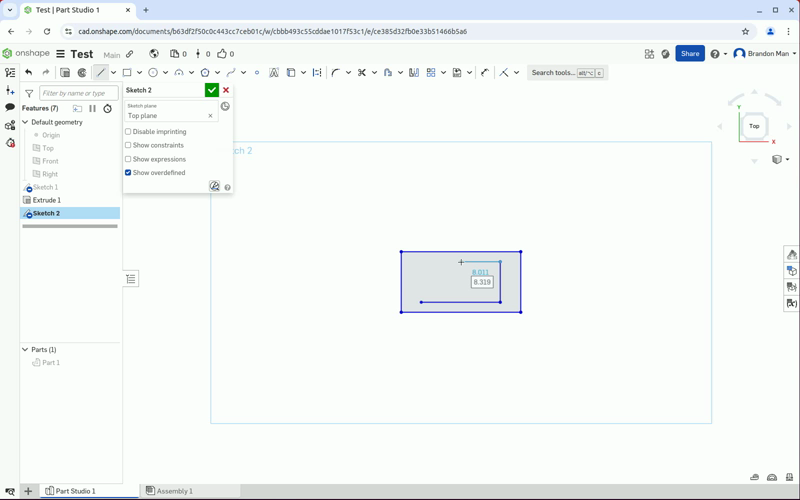
click(461, 261)
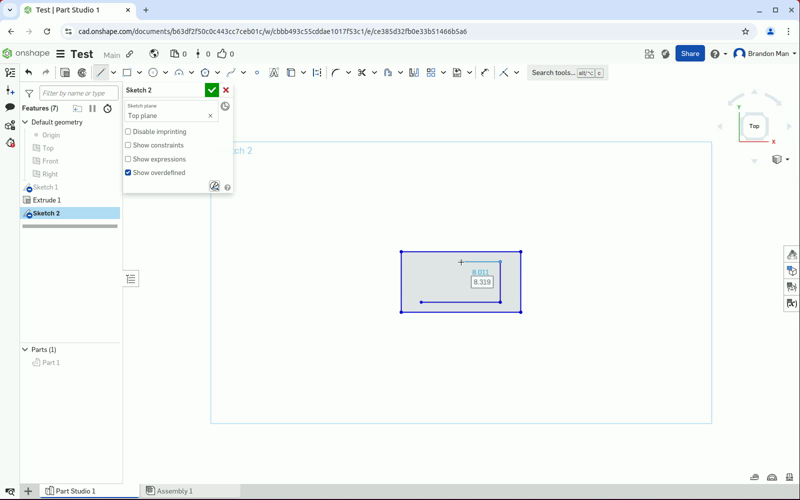
key_up(shift)
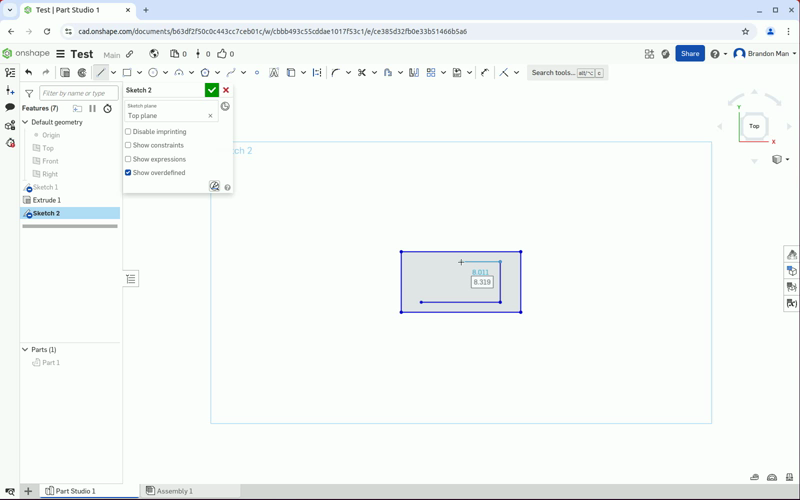
key_down(shift)
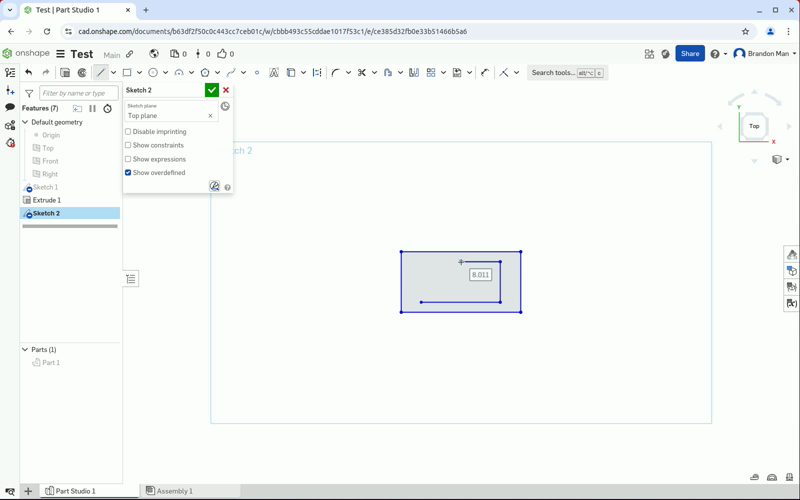
mouse_move(491, 261)
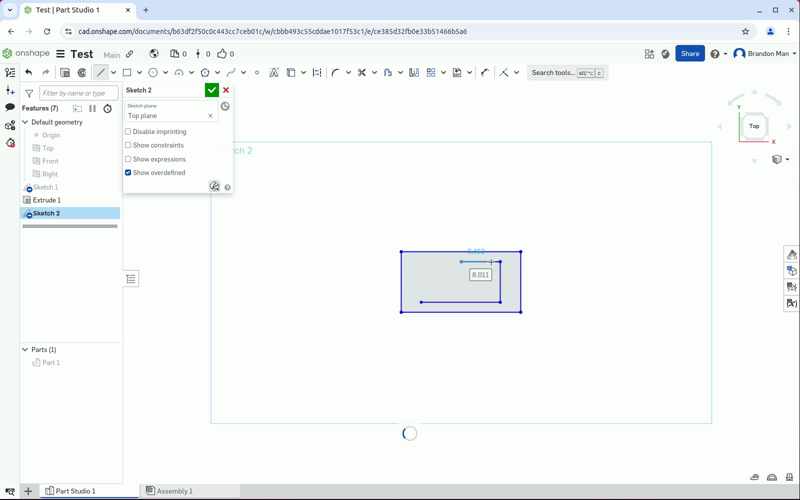
mouse_move(421, 261)
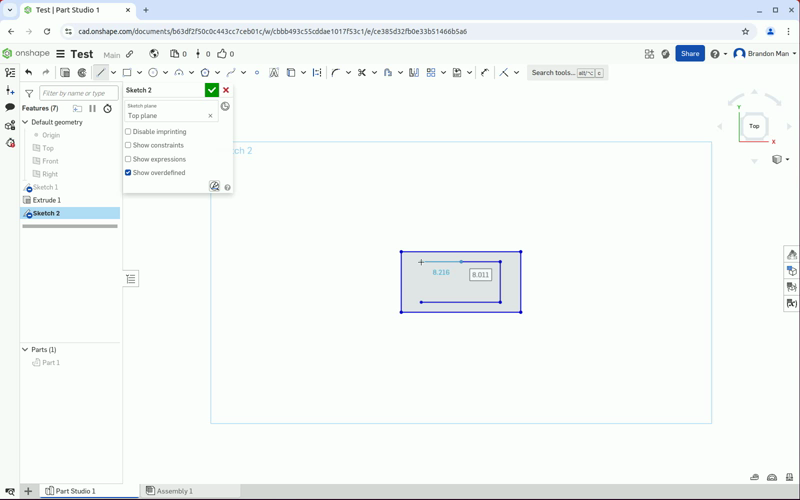
click(421, 261)
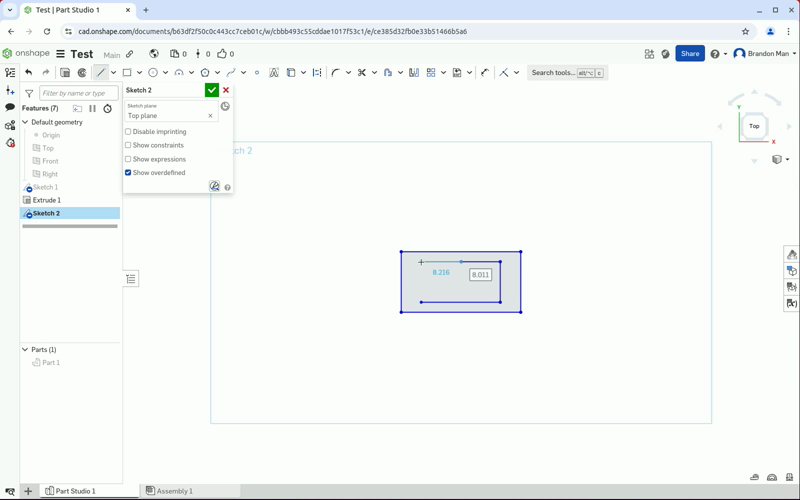
key_up(shift)
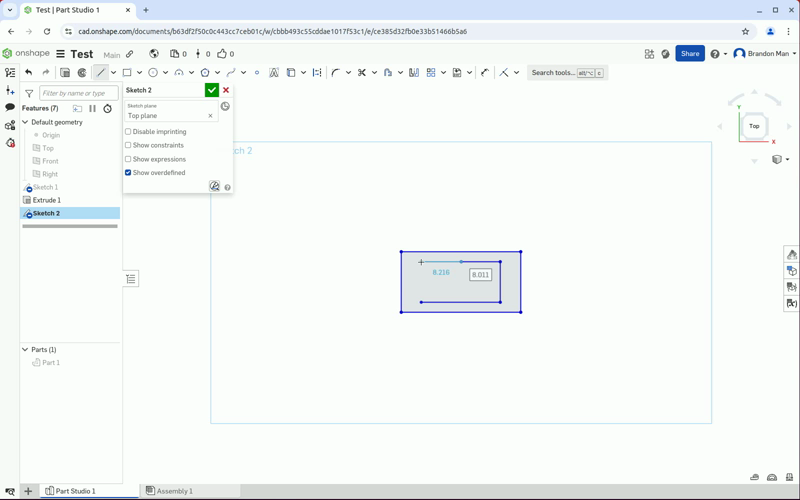
mouse_move(451, 261)
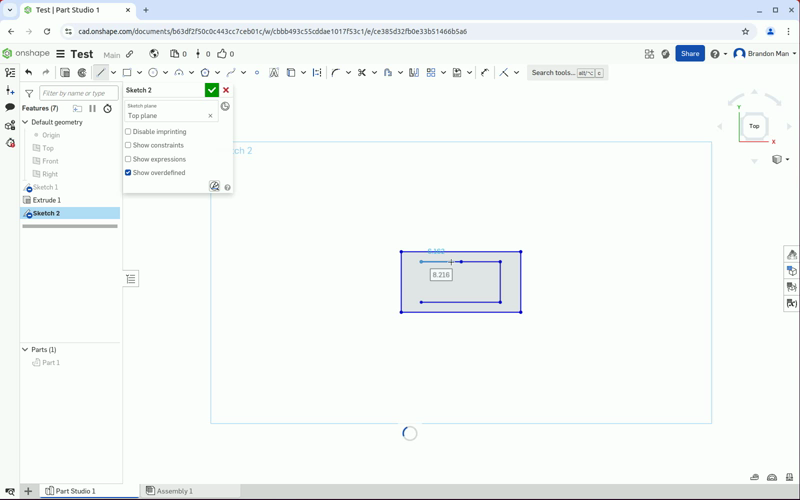
key_down(shift)
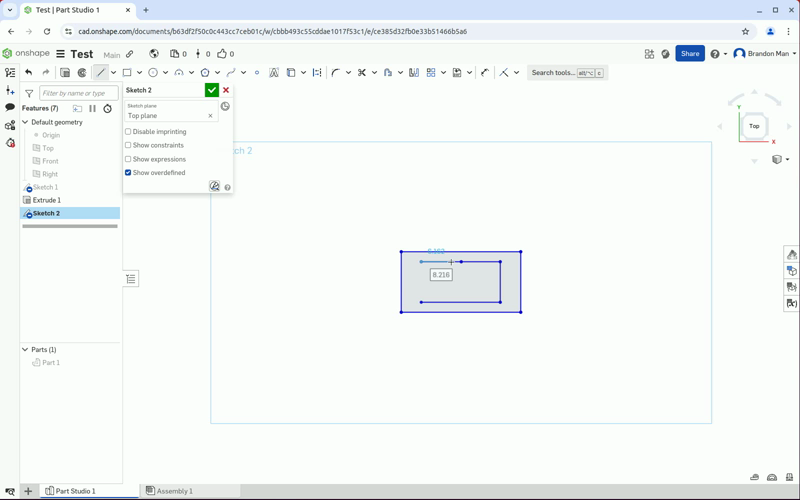
mouse_move(421, 302)
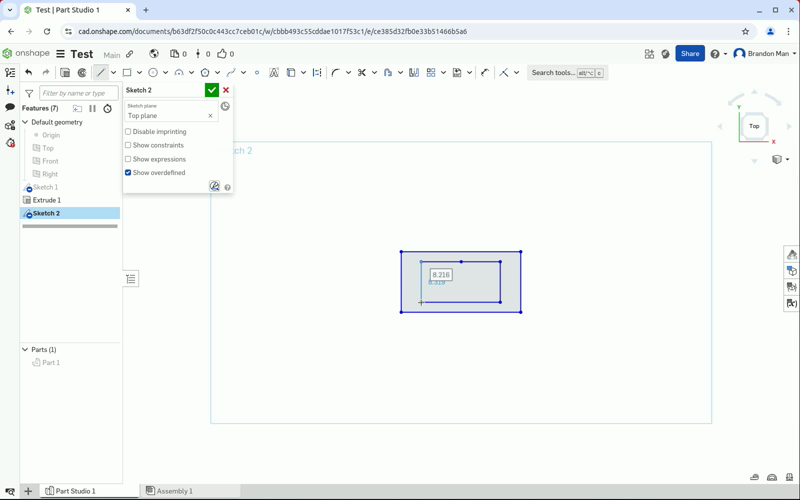
key_up(shift)
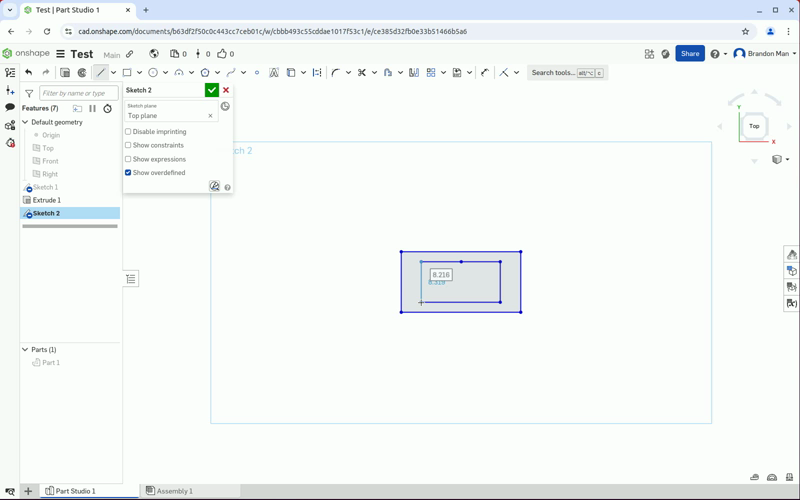
click(421, 302)
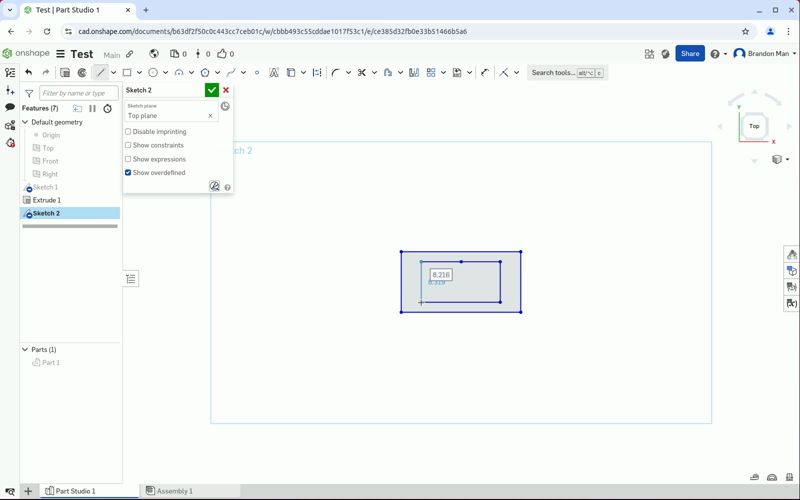
key(esc)
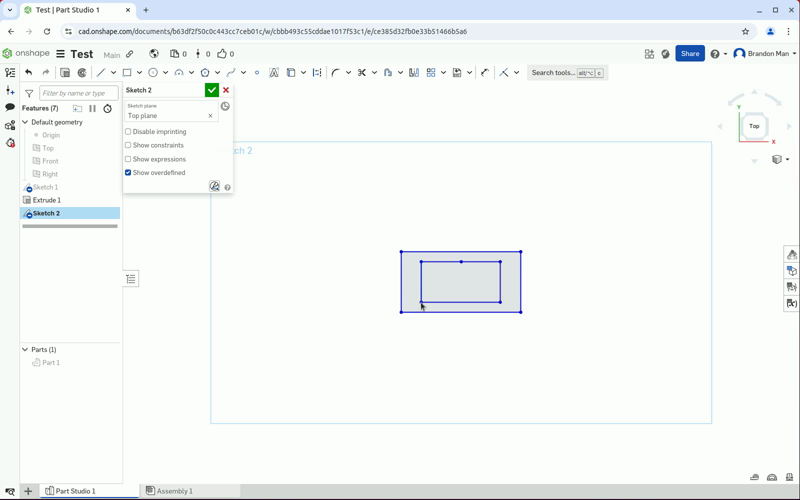
mouse_move(406, 262)
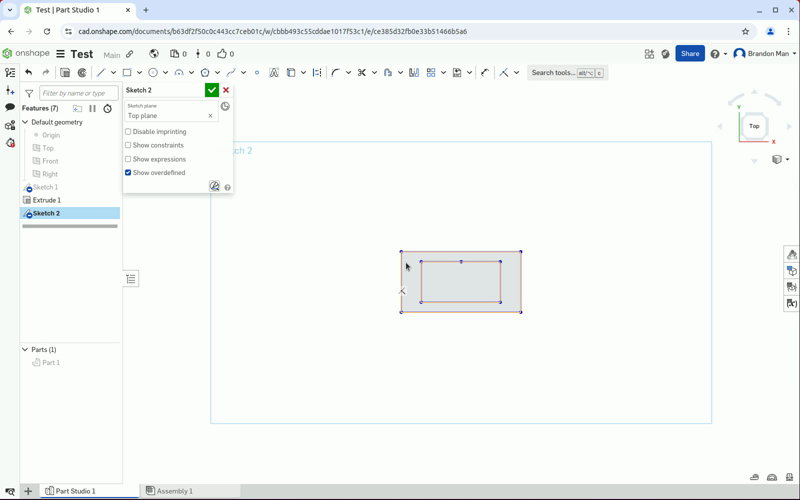
click(406, 262)
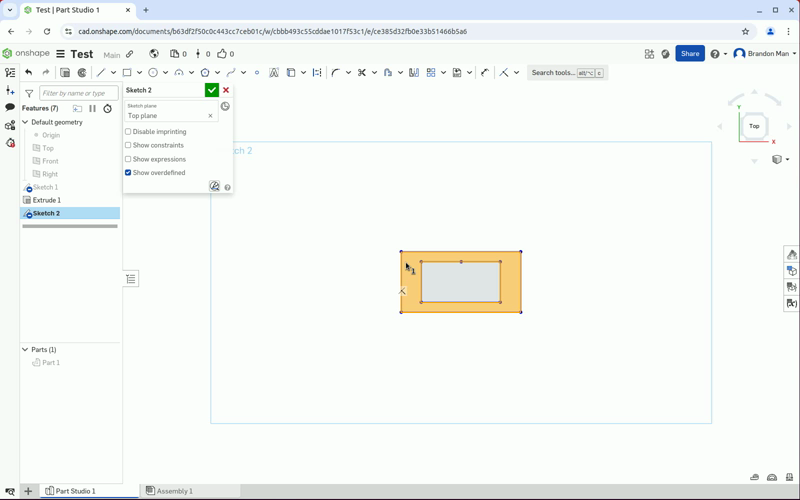
mouse_move(73, 352)
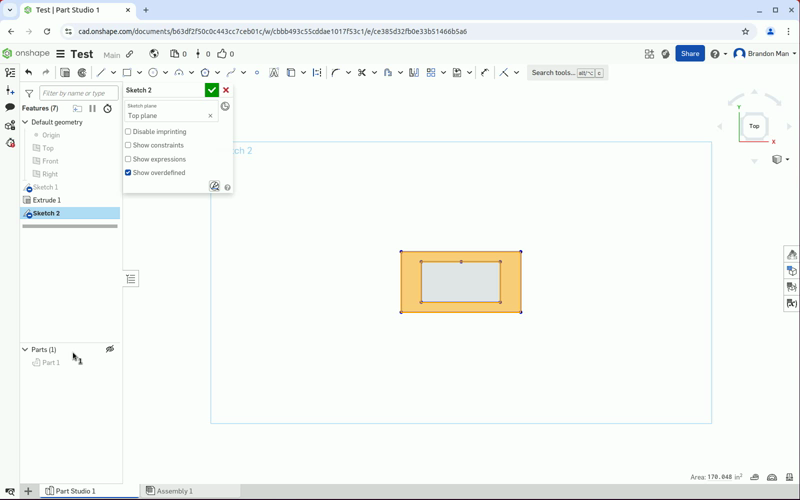
key(shift+y)
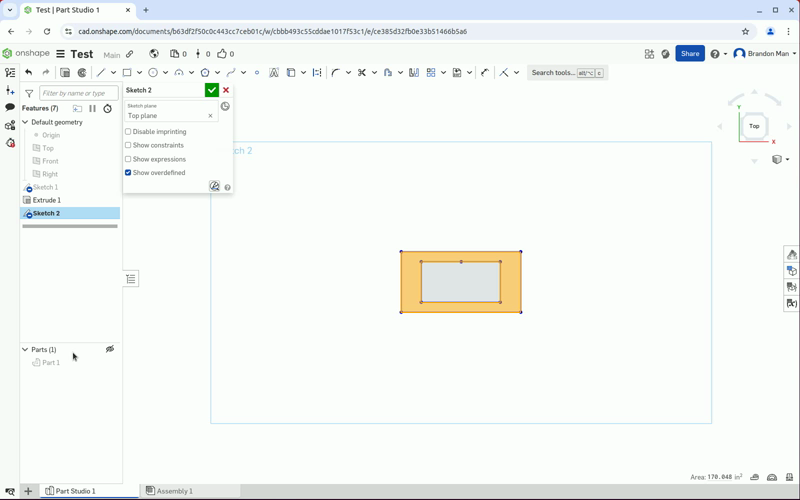
key(shift+e)
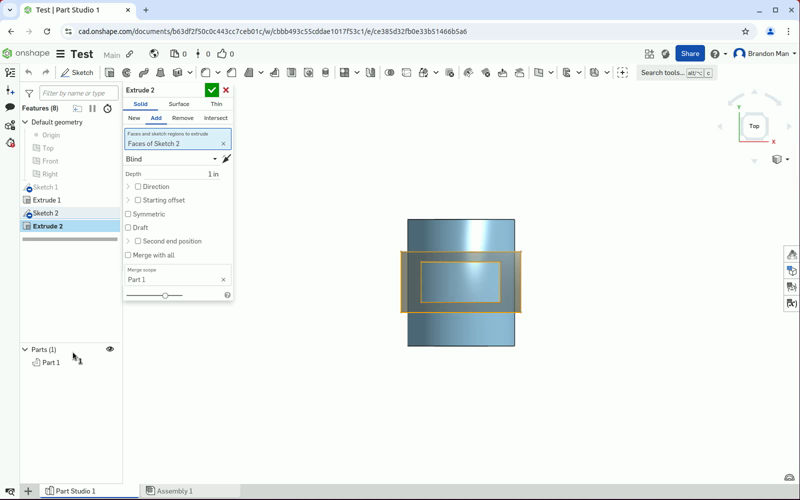
mouse_move(143, 106)
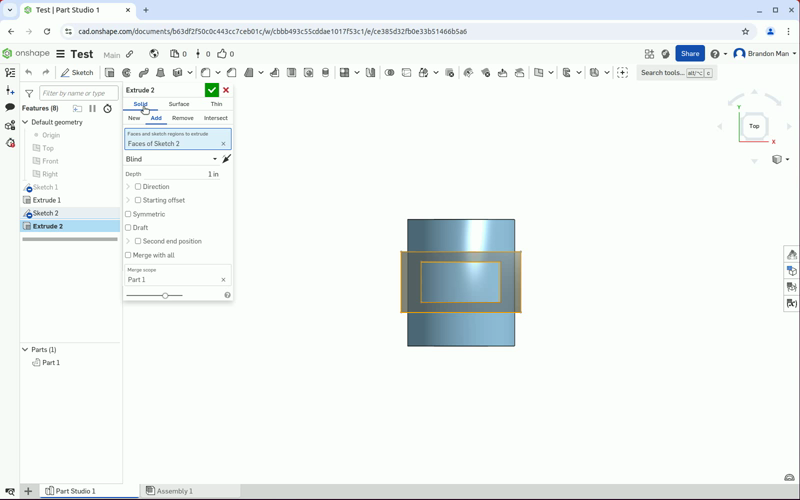
click(143, 106)
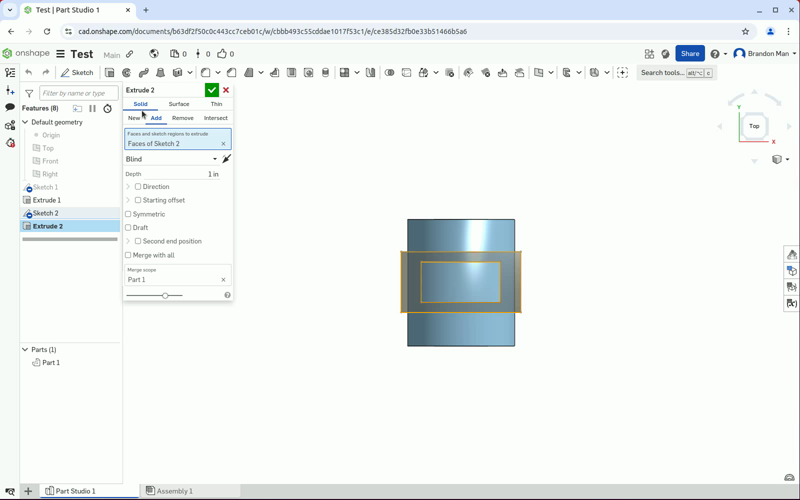
mouse_move(137, 120)
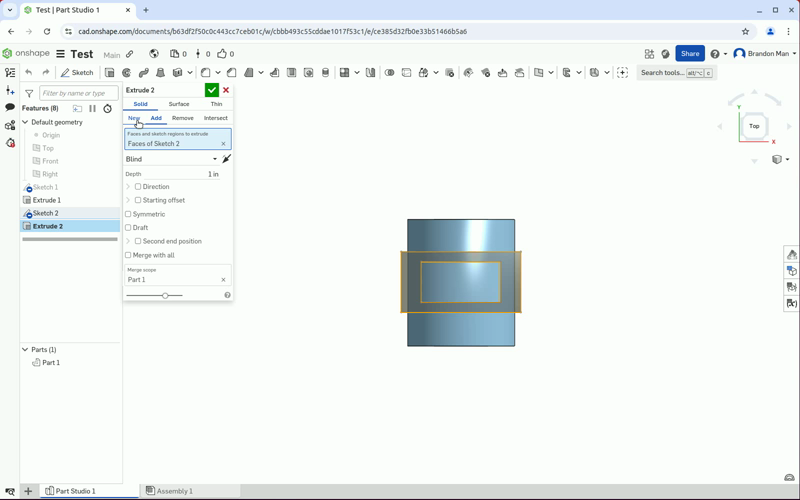
click(137, 120)
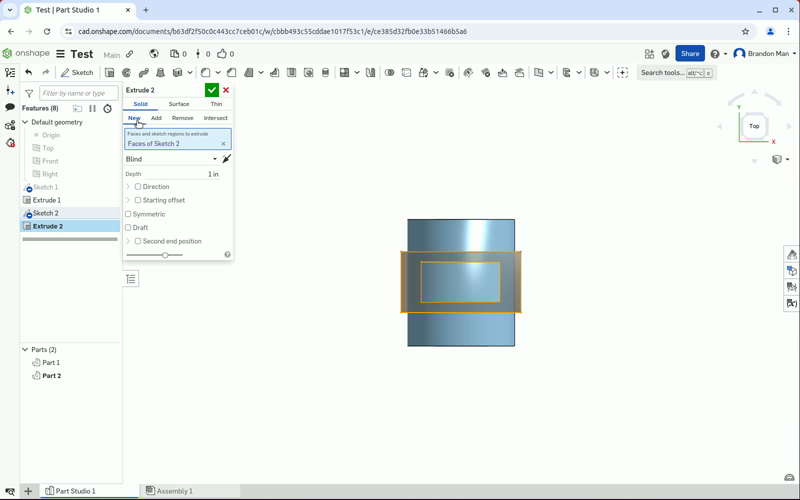
key(tab, 4)
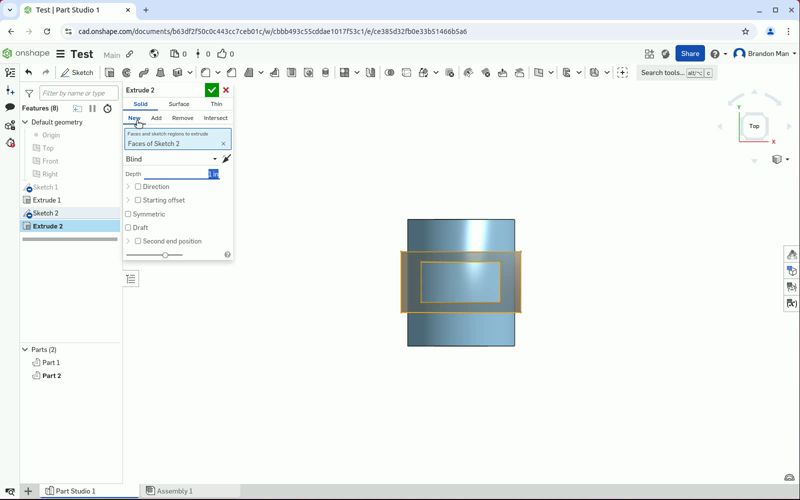
text(28.886)
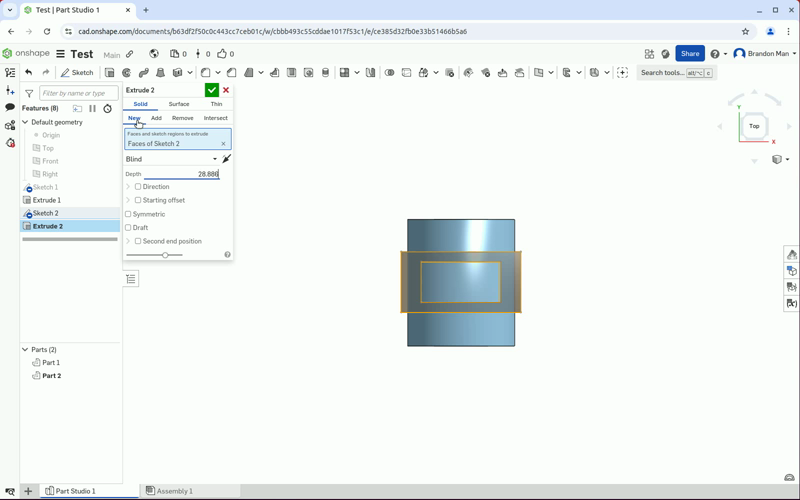
key(tab, 3)
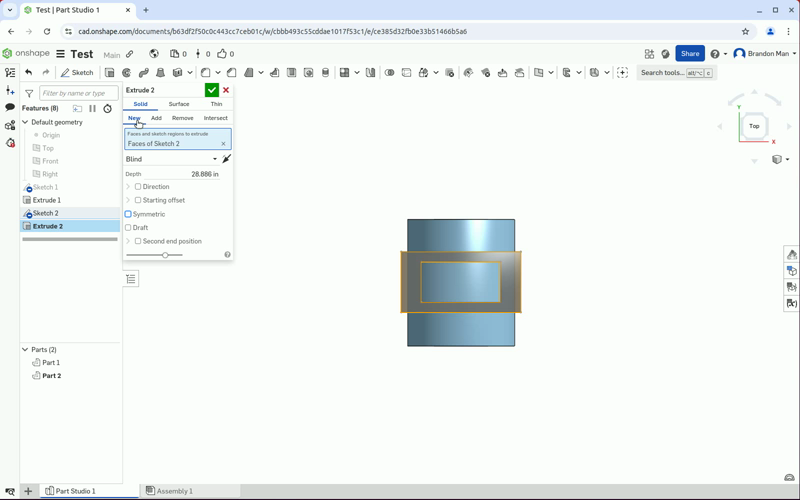
key(space)
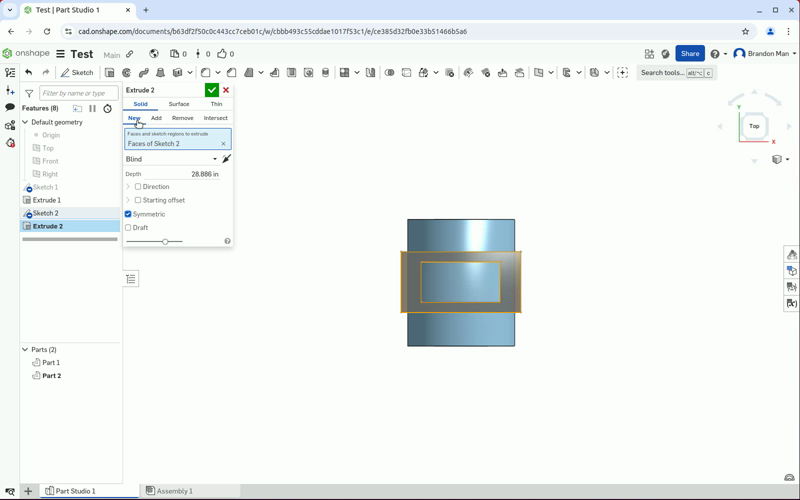
key(enter)
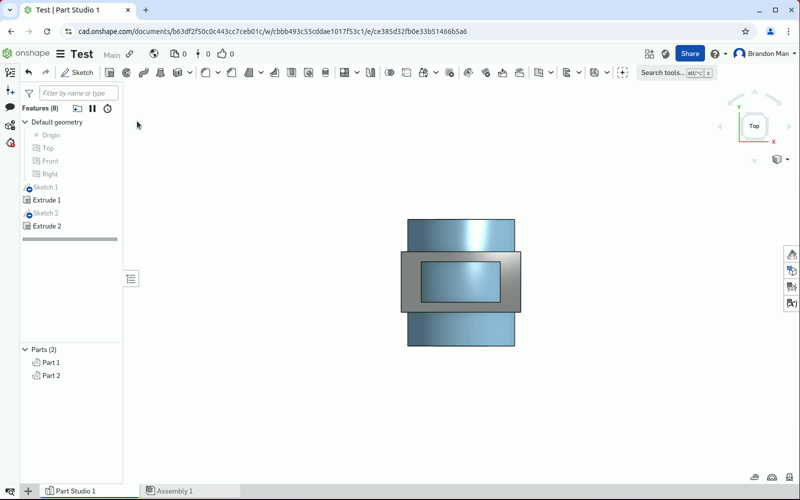
key(shift+h)
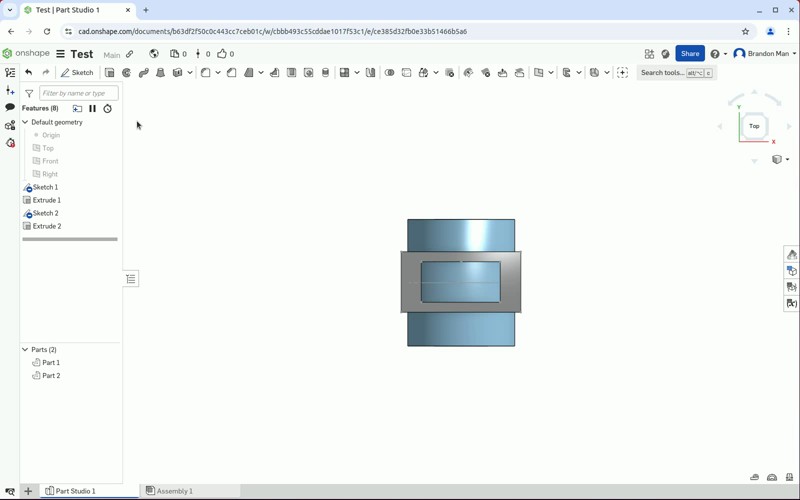
key(shift+h)
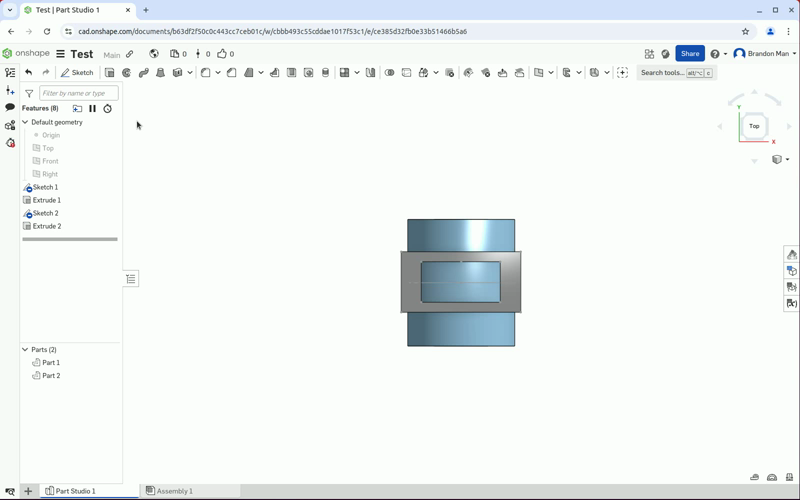
key(shift+7)
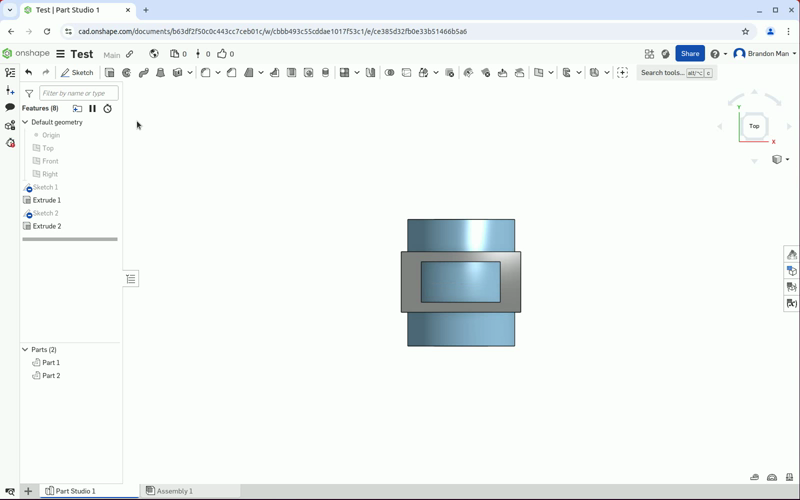
key(up, 3)
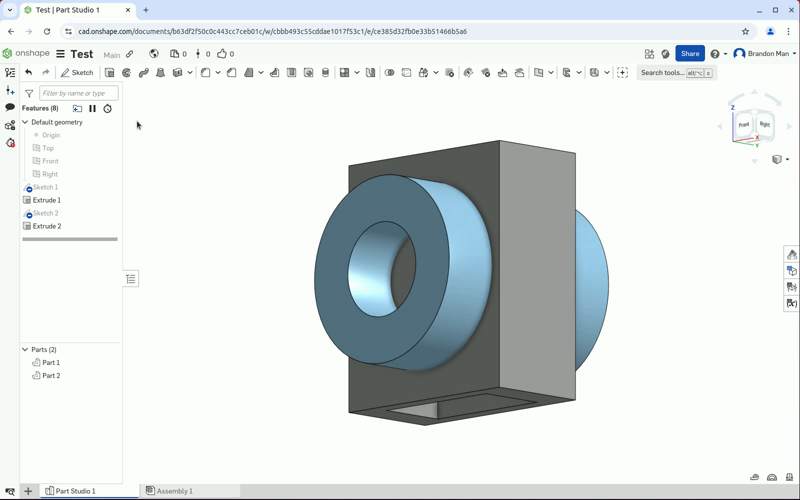
key(left, 3)
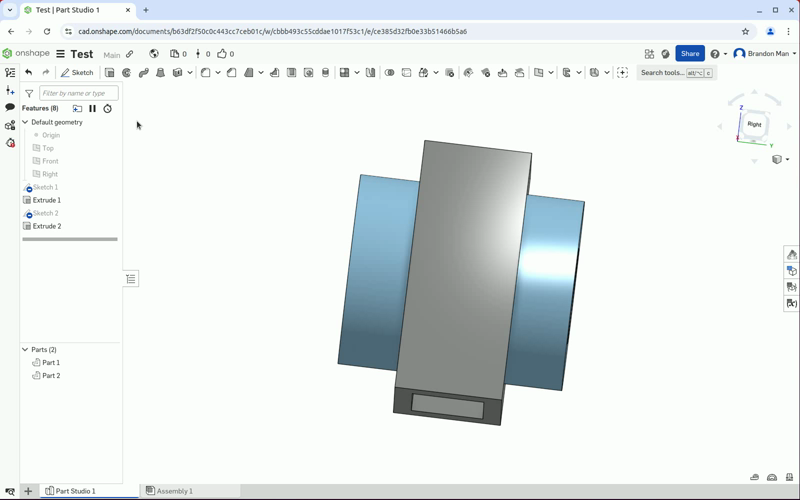
key(right, 3)
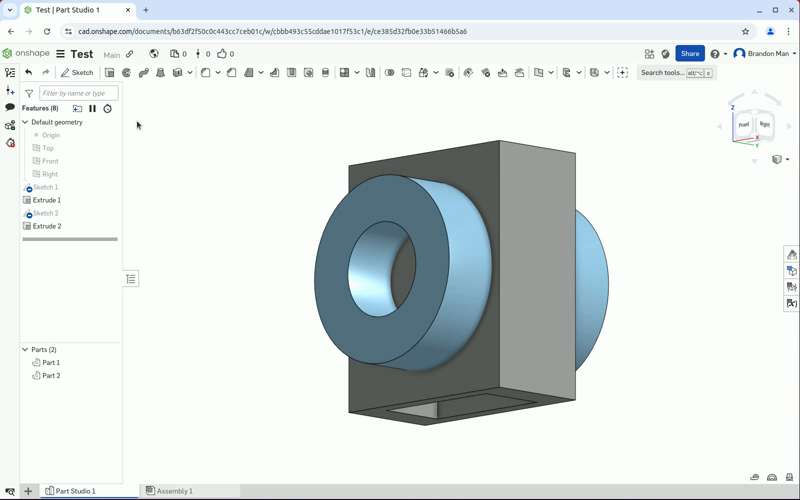
key(down, 3)
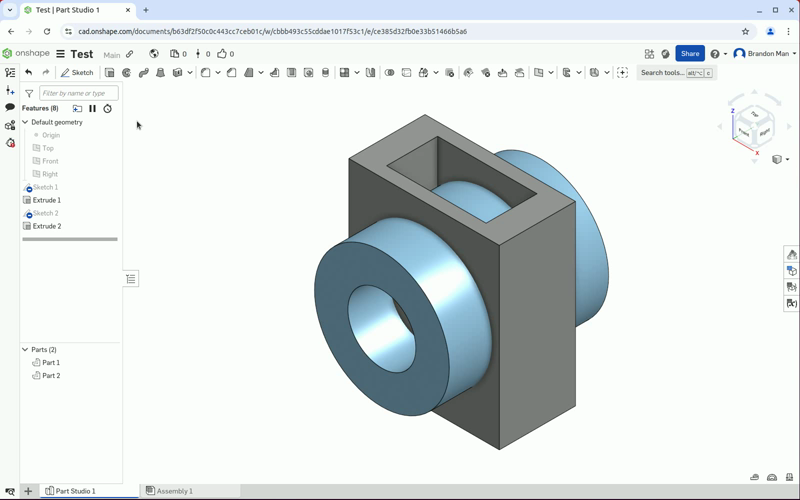
mouse_move(73, 189)
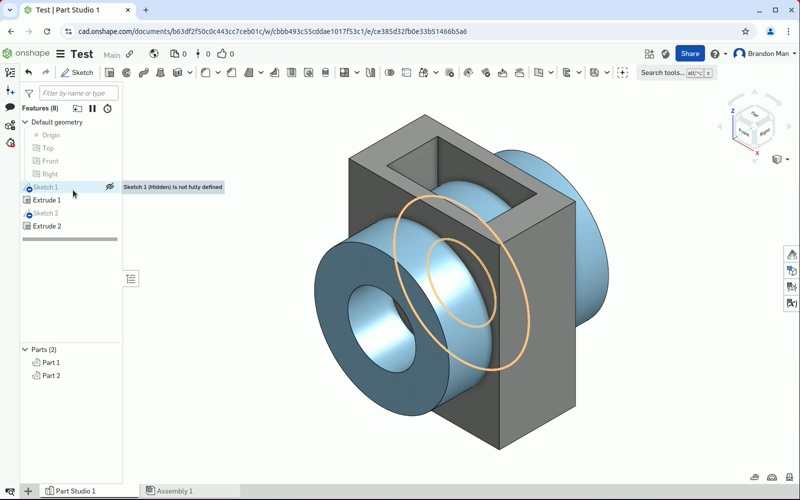
click(73, 189)